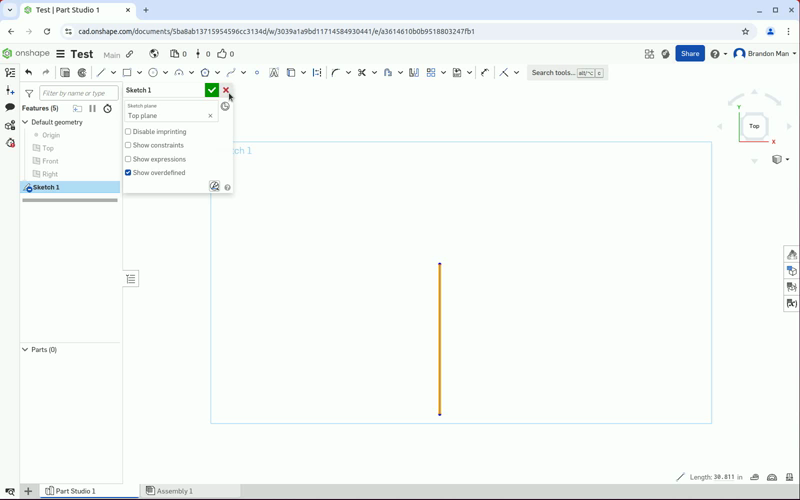
key(shift+h)
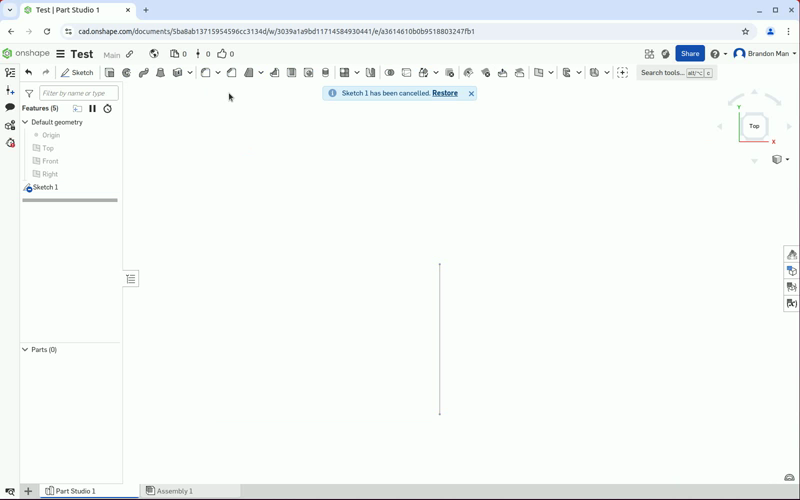
key(shift+s)
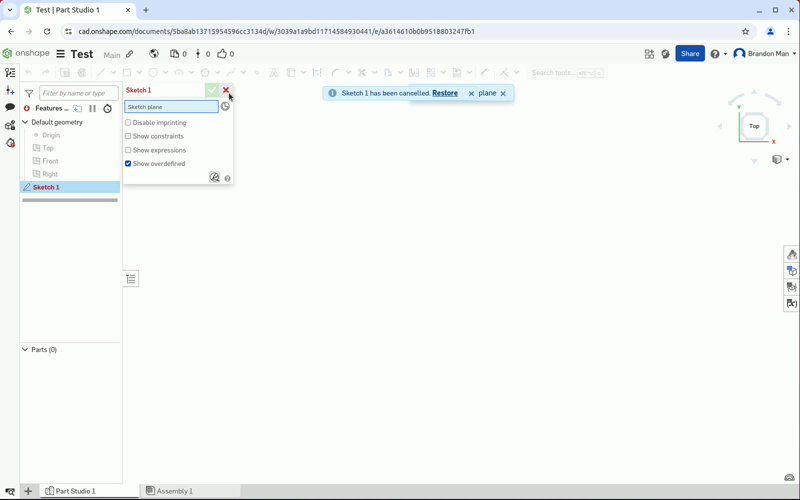
mouse_move(73, 150)
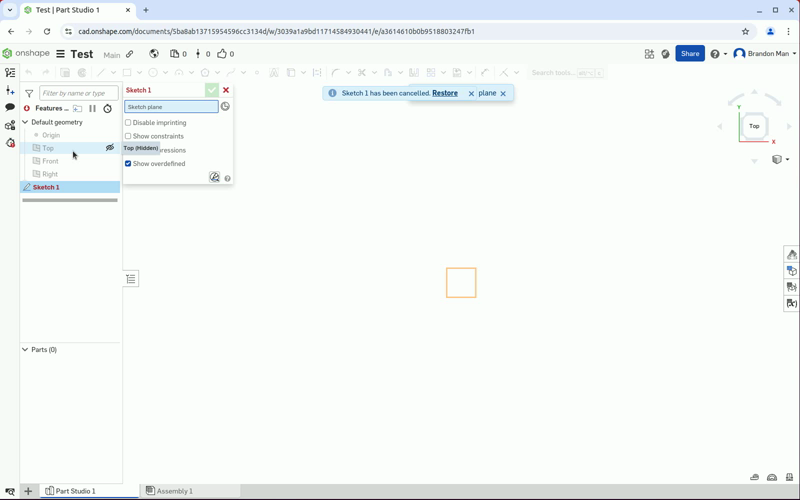
click(73, 150)
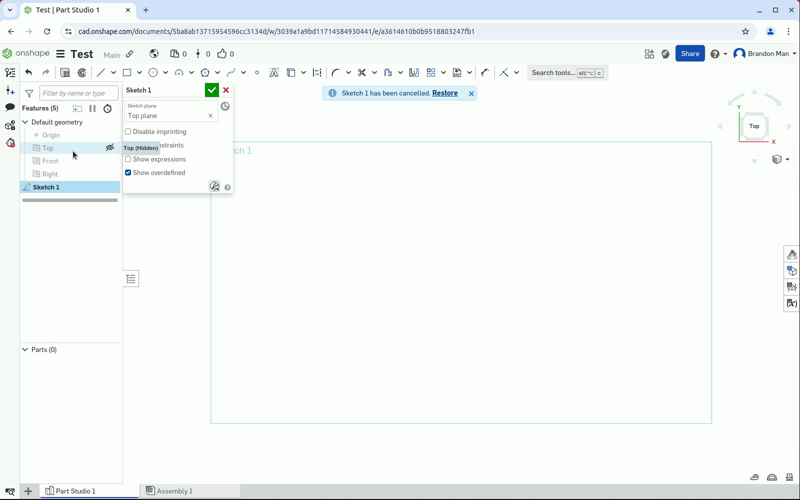
mouse_move(73, 352)
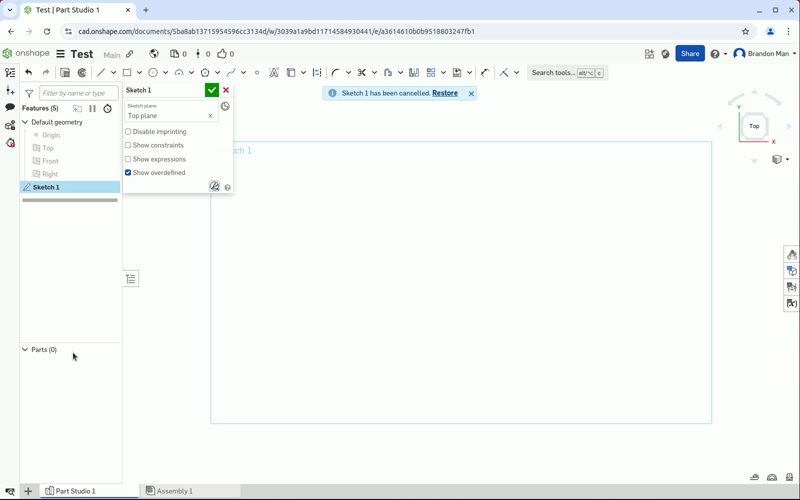
key(y)
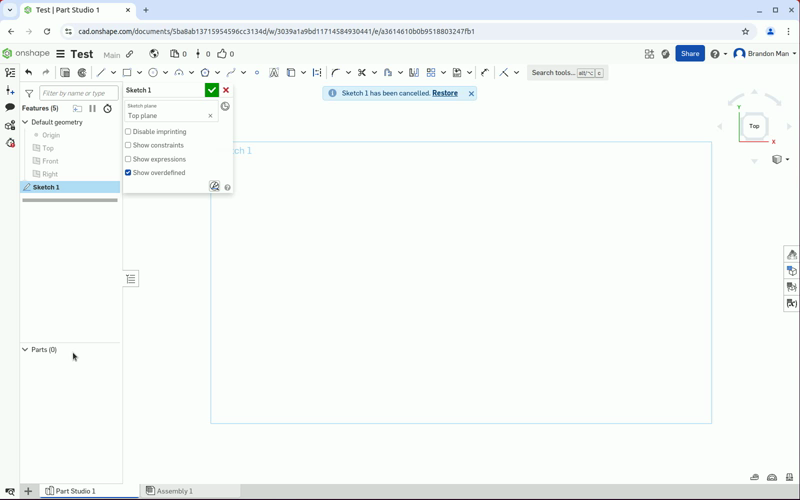
key(l)
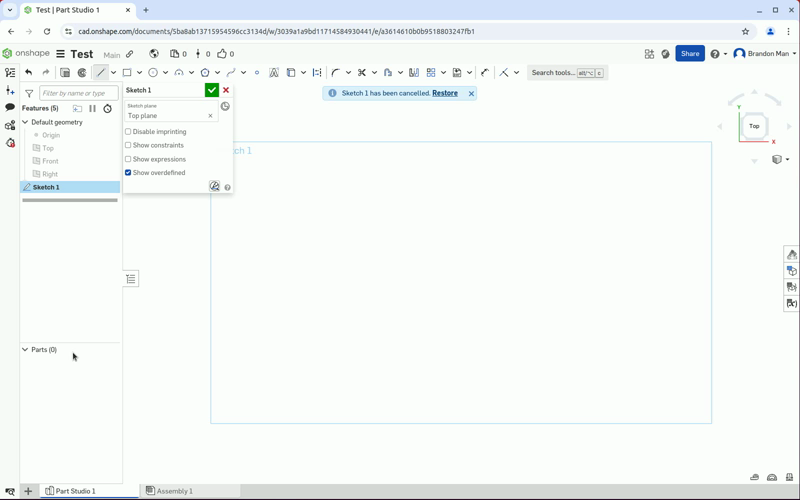
key_down(shift)
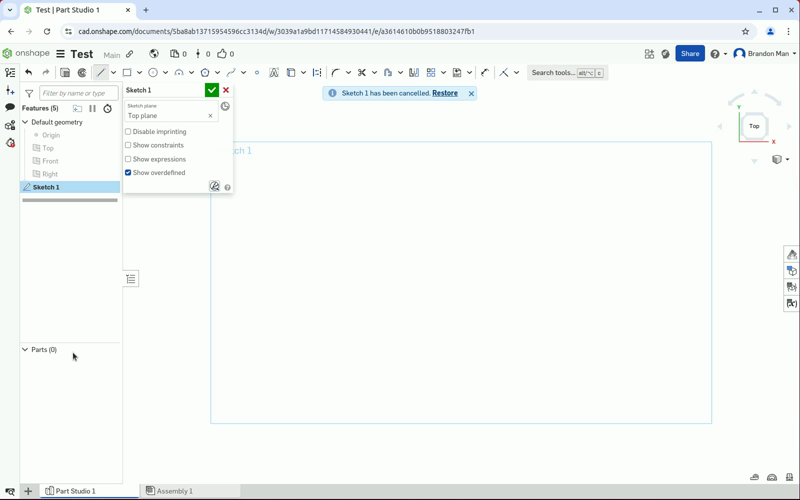
mouse_move(418, 325)
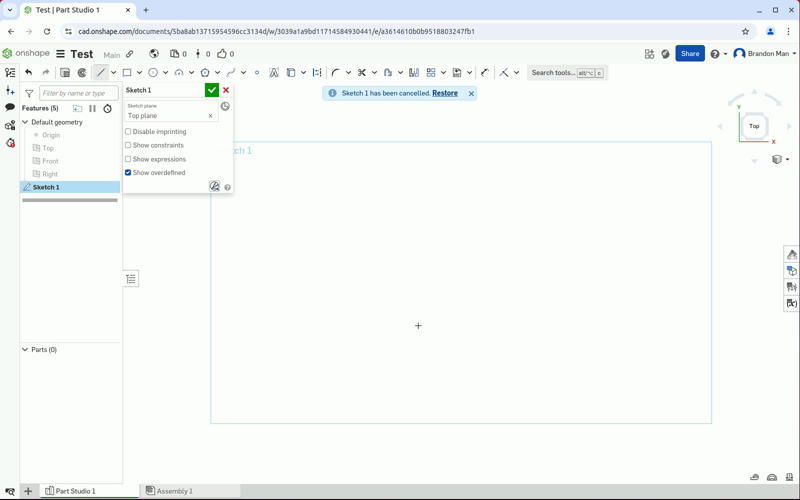
click(418, 325)
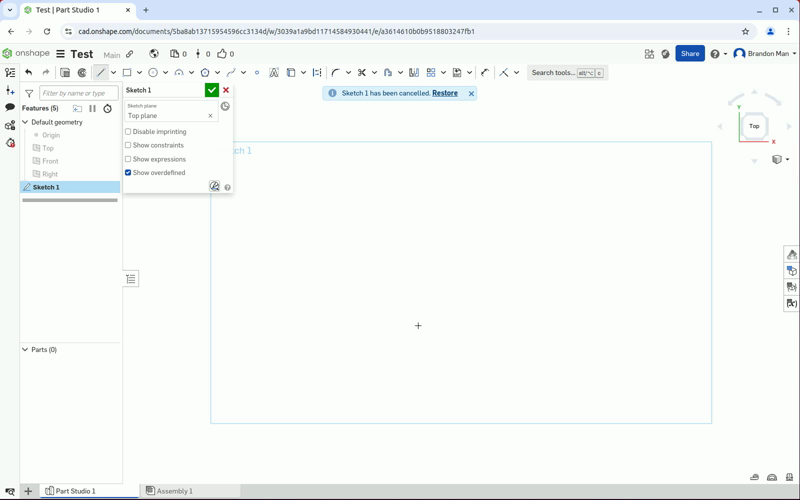
key_up(shift)
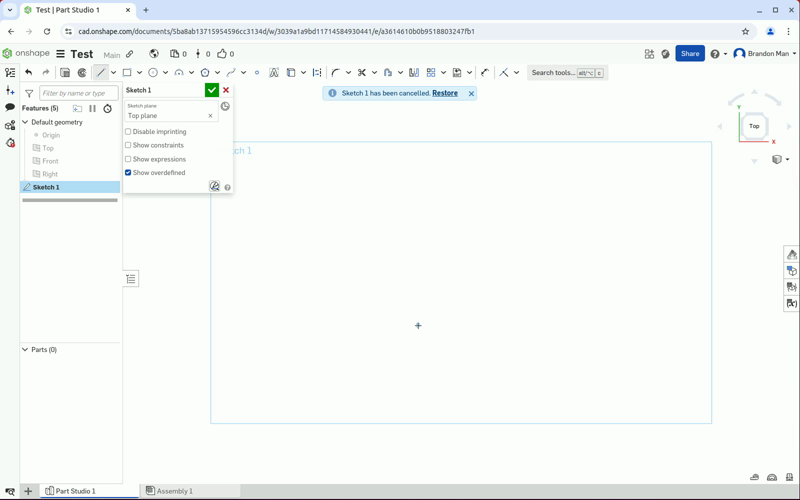
key_down(shift)
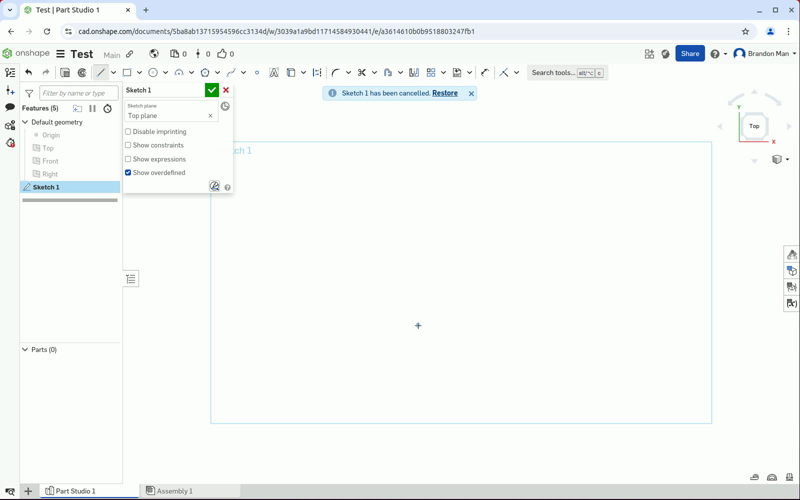
mouse_move(503, 325)
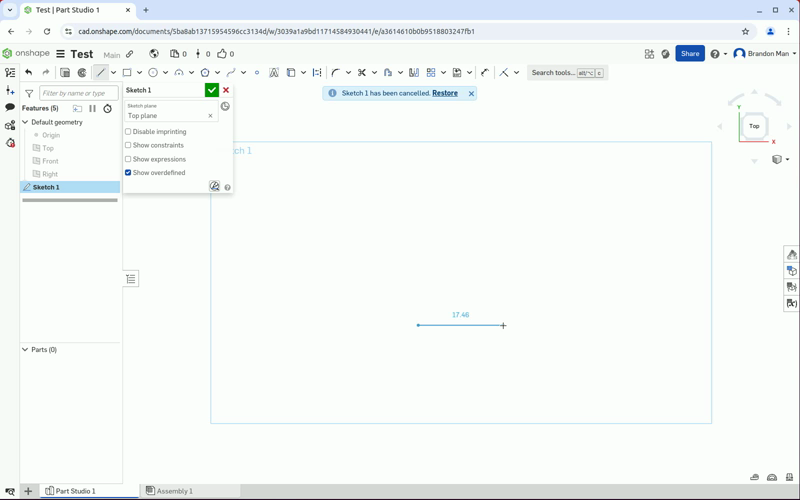
click(503, 325)
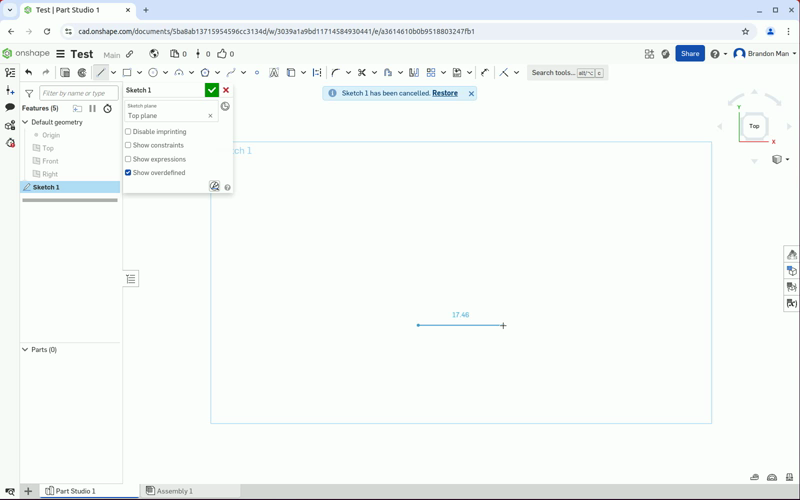
key_up(shift)
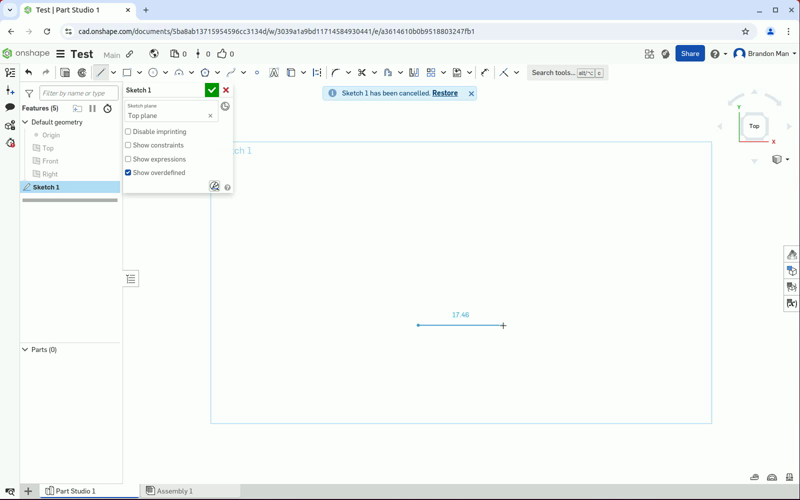
key_down(shift)
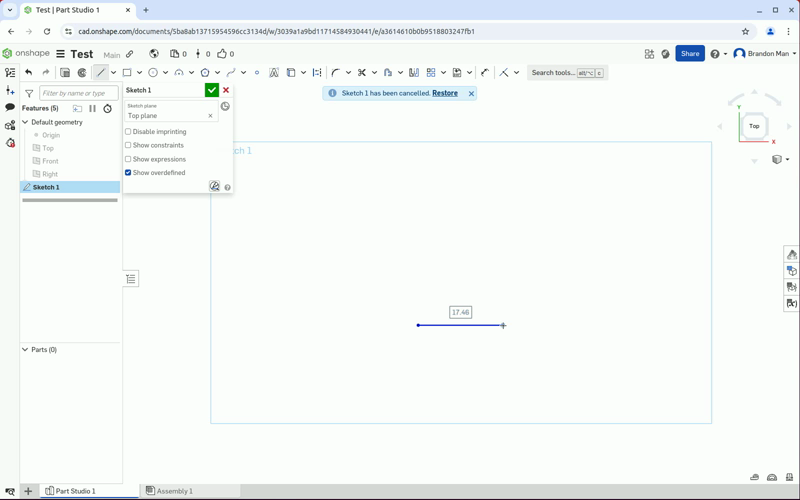
mouse_move(503, 240)
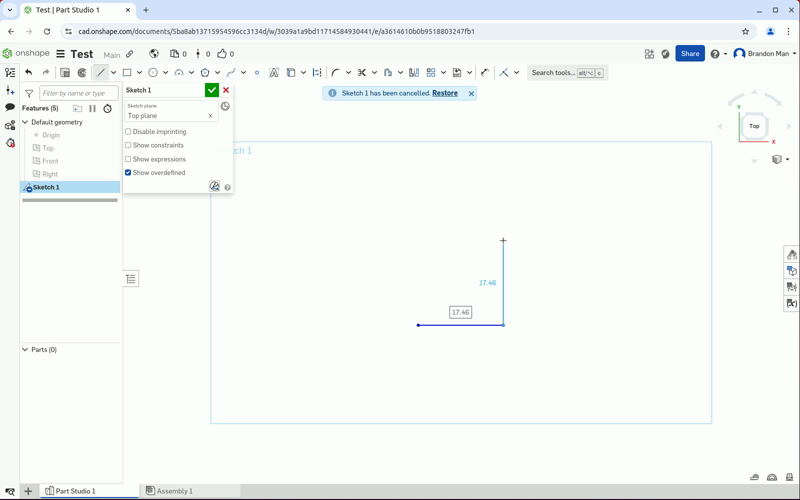
click(503, 240)
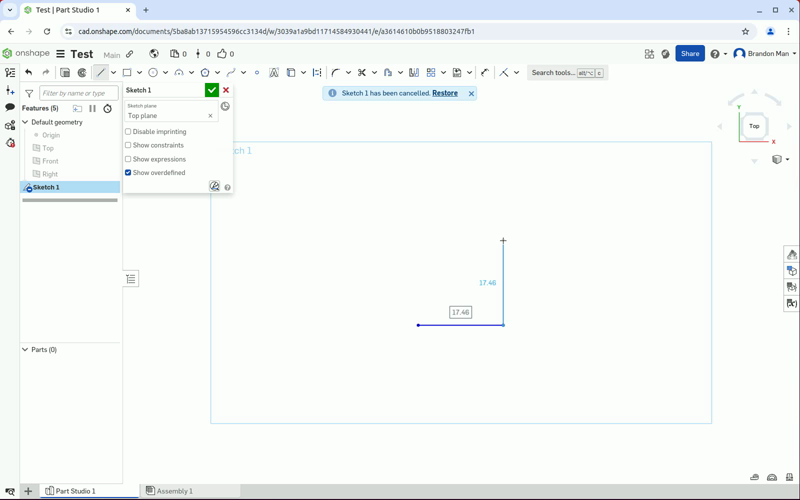
key_up(shift)
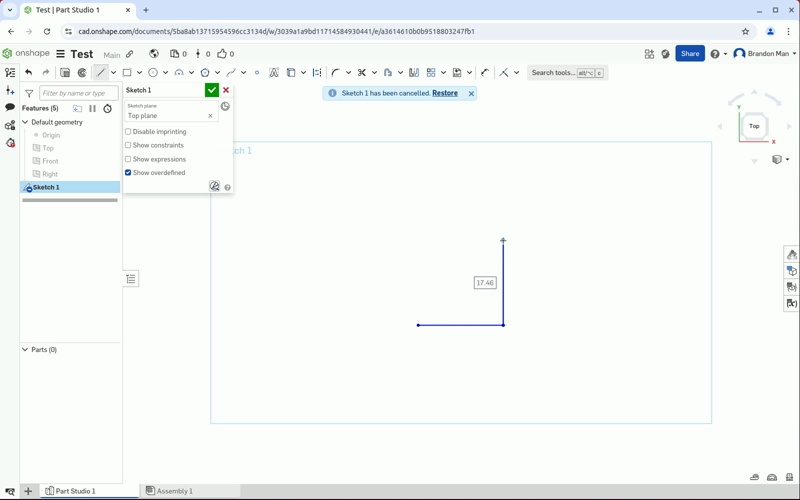
key_down(shift)
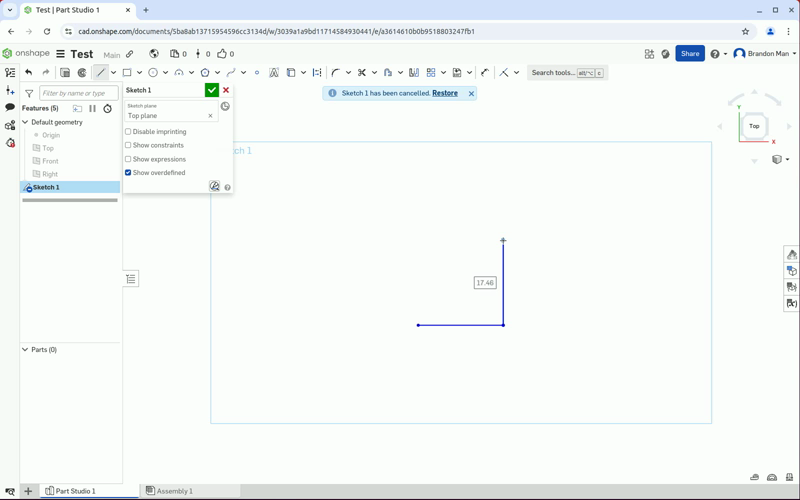
mouse_move(418, 240)
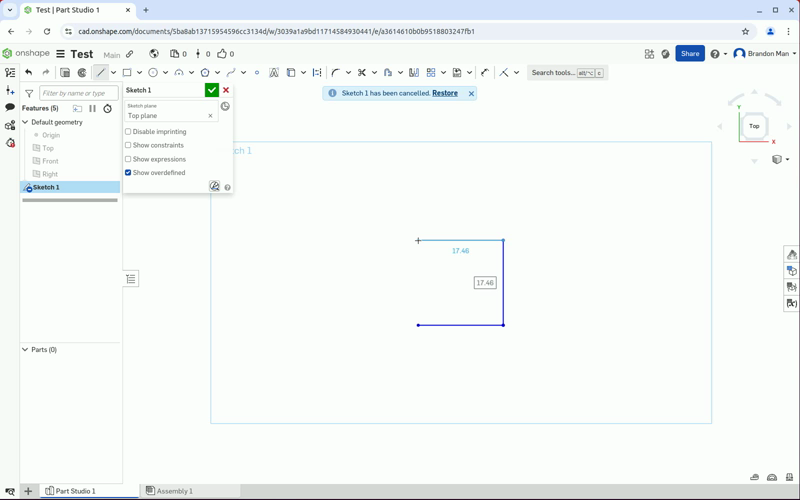
click(418, 240)
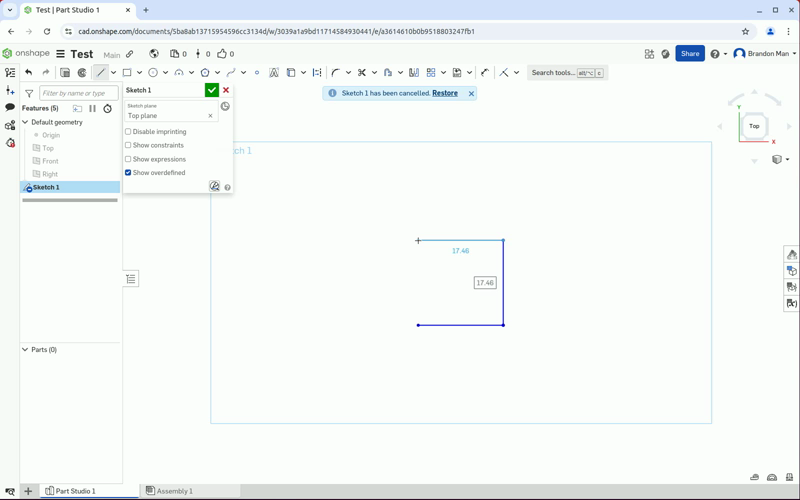
key_up(shift)
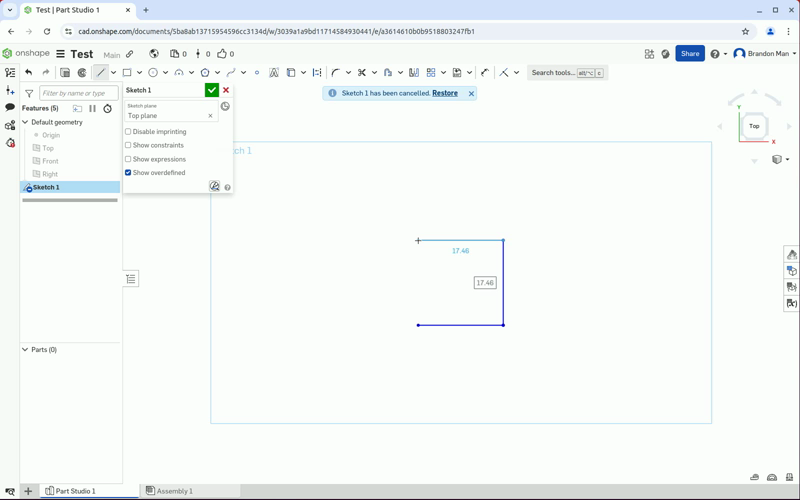
key_down(shift)
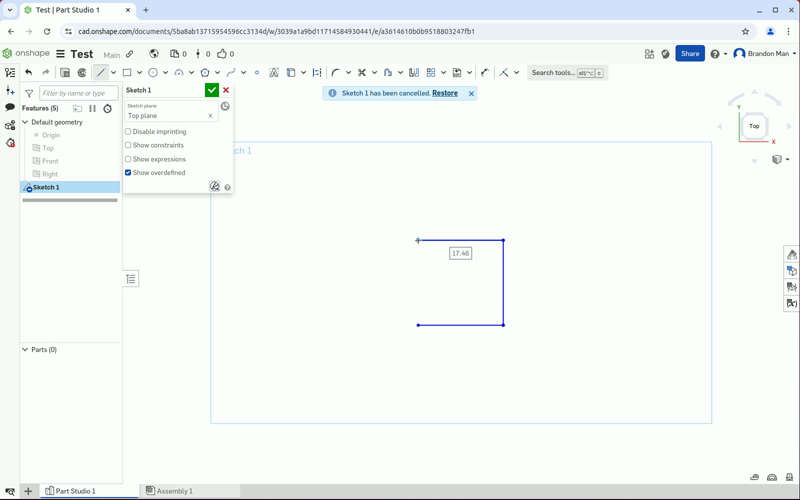
mouse_move(418, 325)
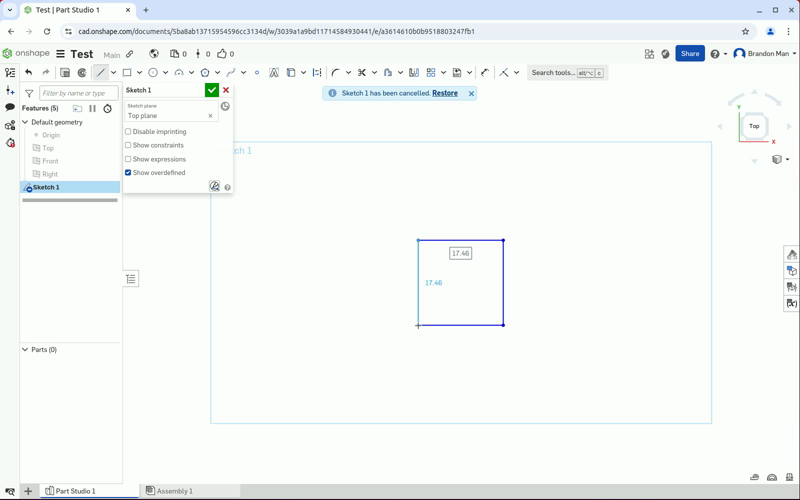
key_up(shift)
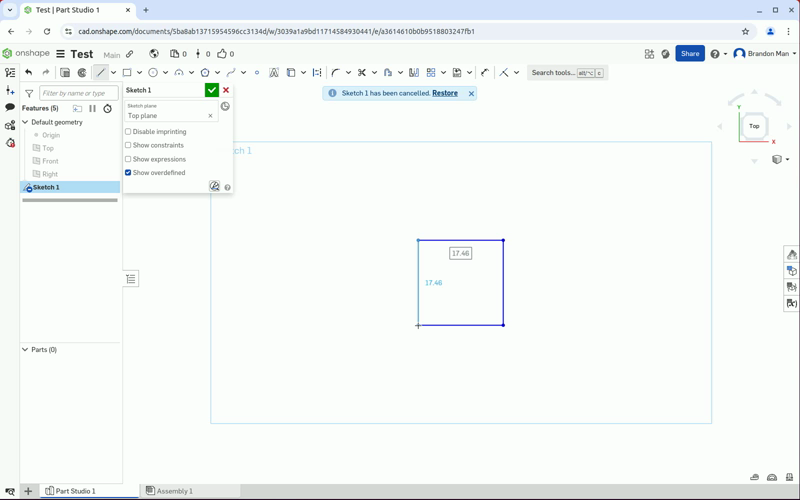
click(418, 325)
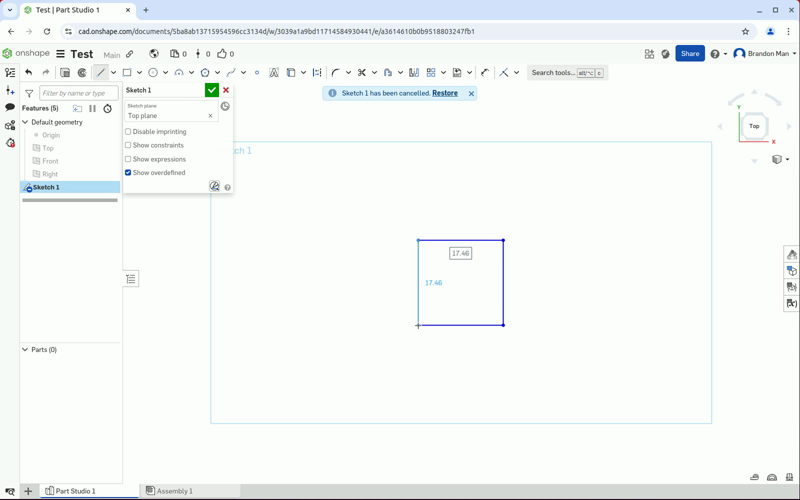
key(esc)
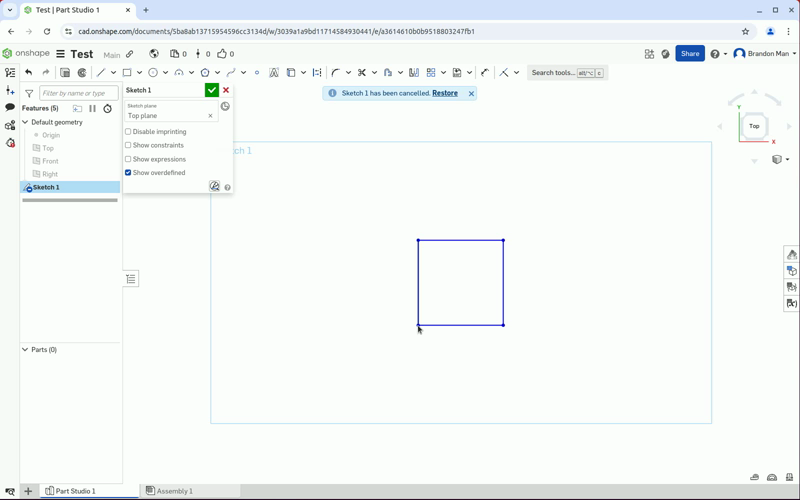
key(c)
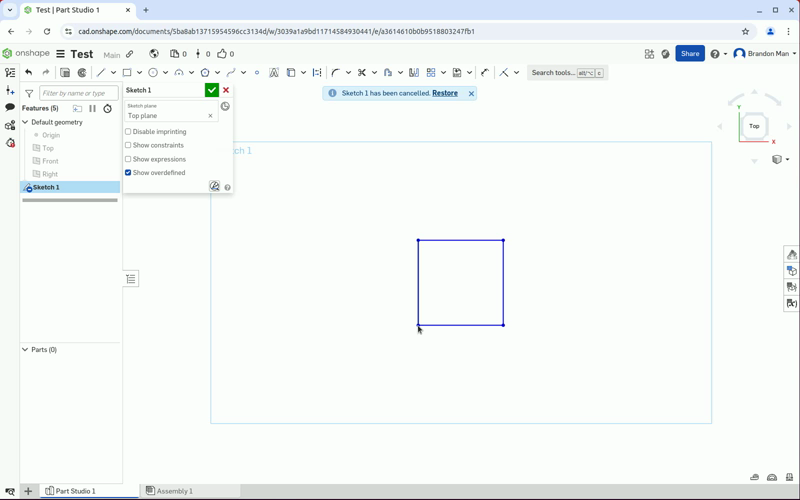
key_down(shift)
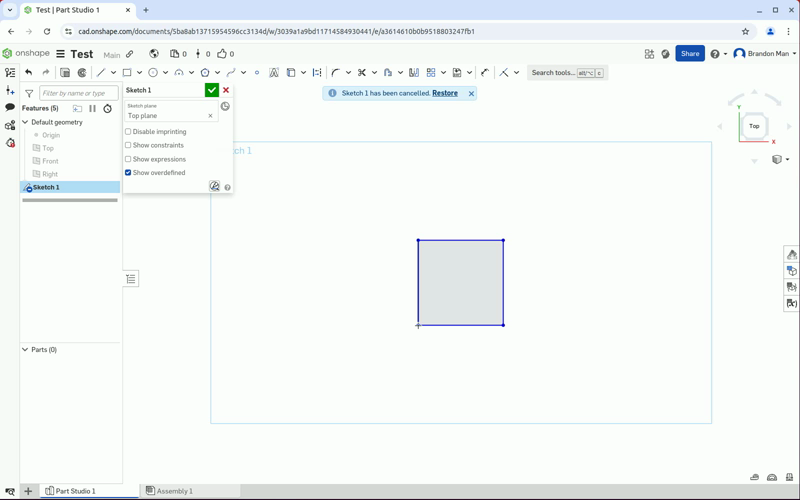
mouse_move(427, 282)
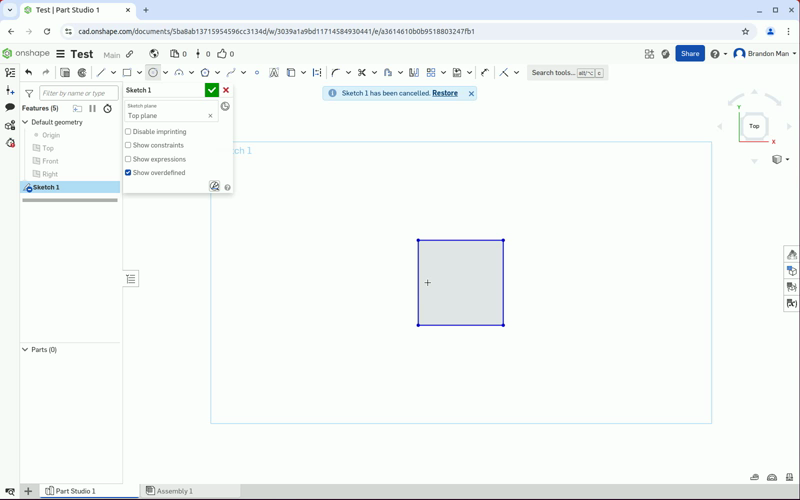
click(427, 282)
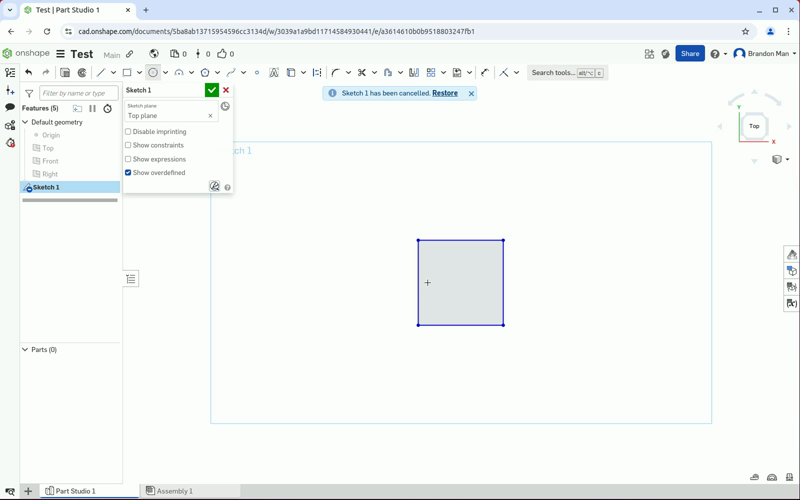
key_up(shift)
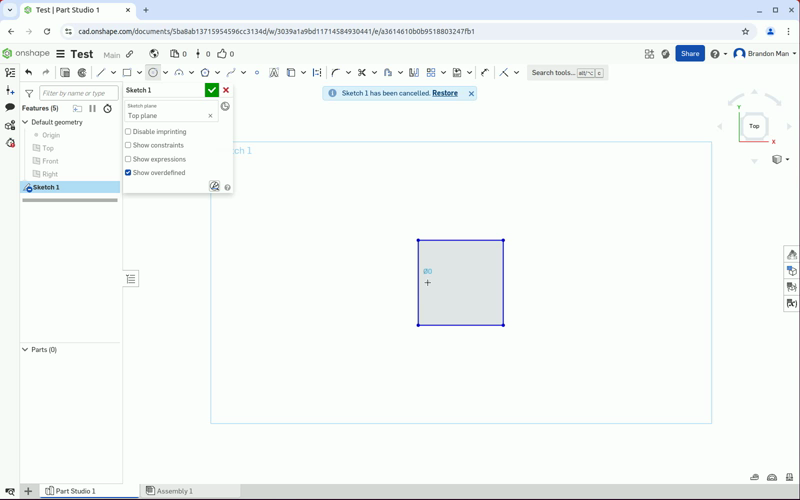
mouse_move(432, 282)
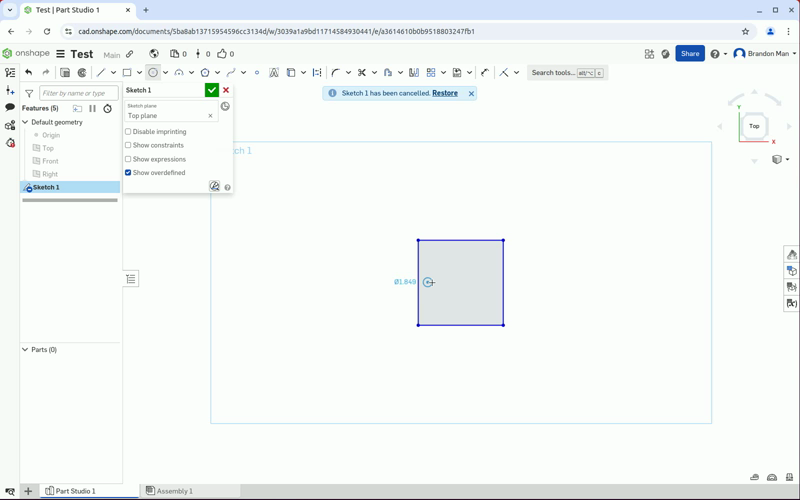
click(432, 282)
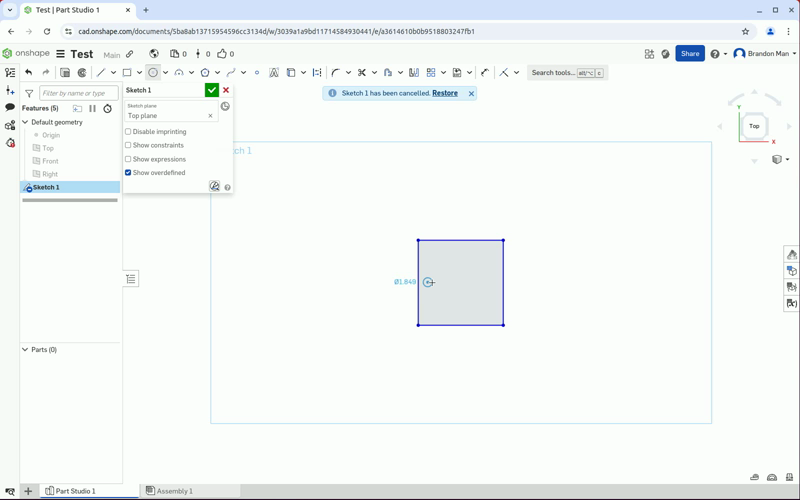
key(esc)
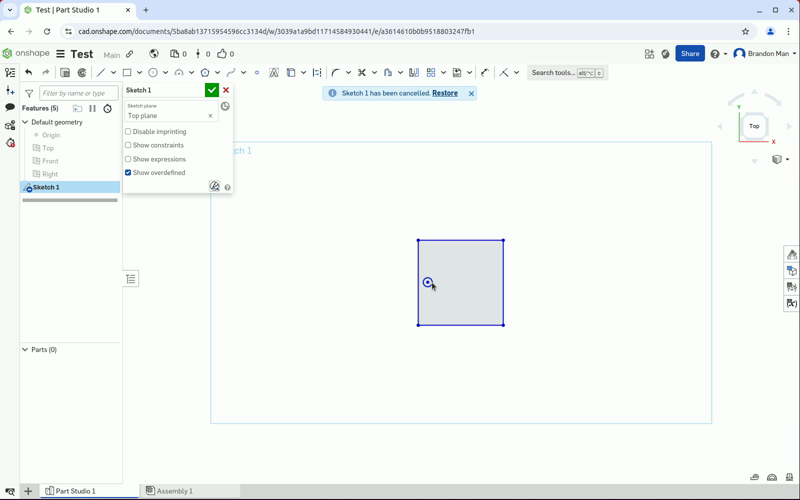
key(c)
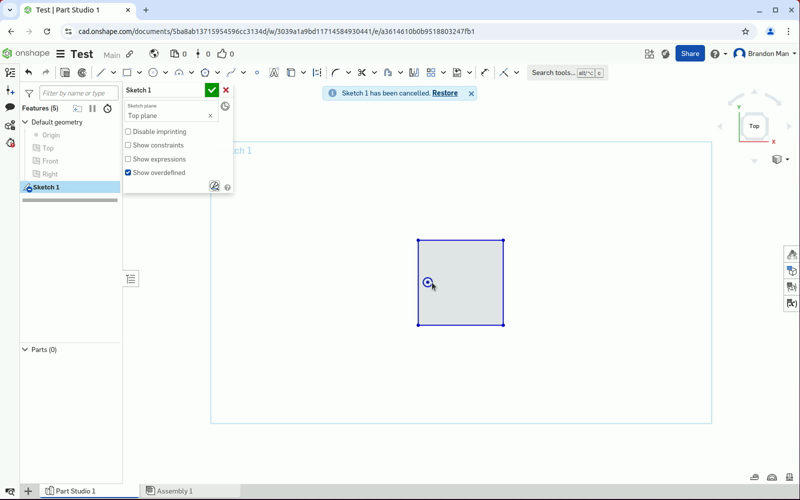
key_down(shift)
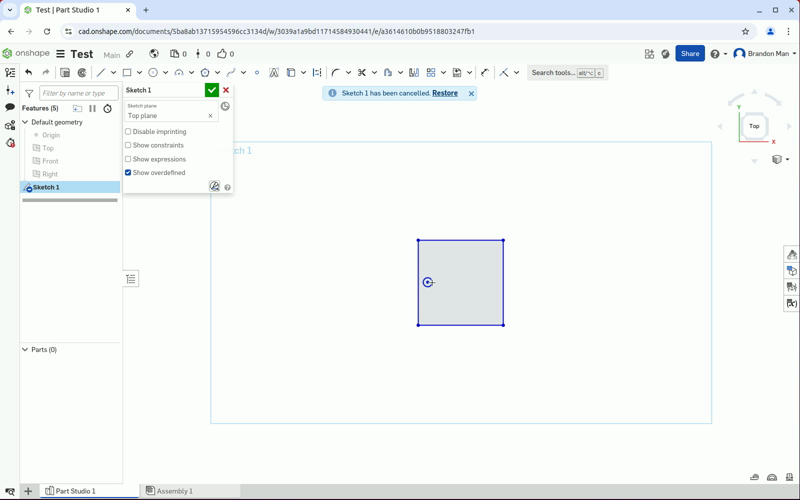
mouse_move(461, 316)
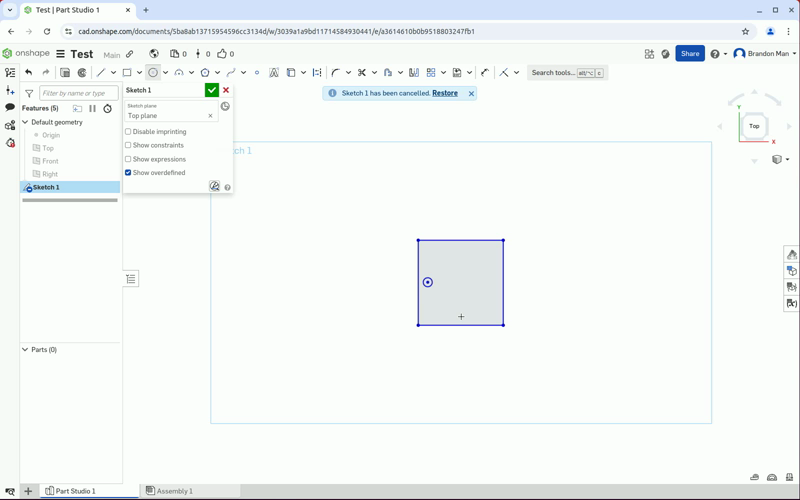
click(461, 316)
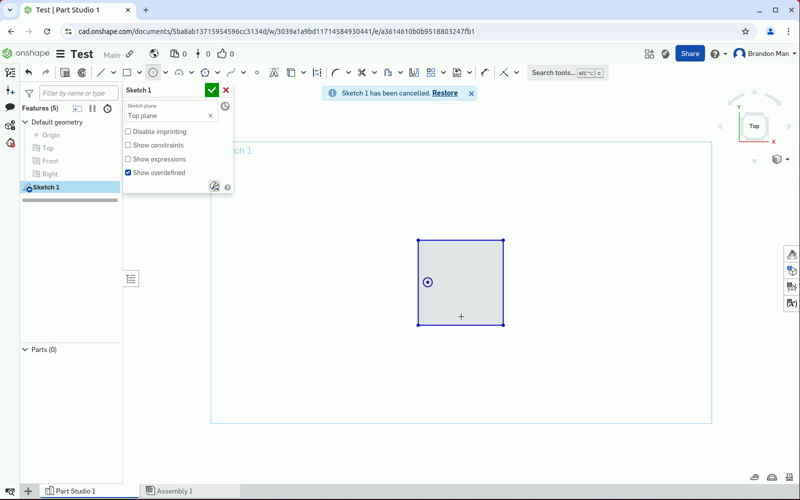
key_up(shift)
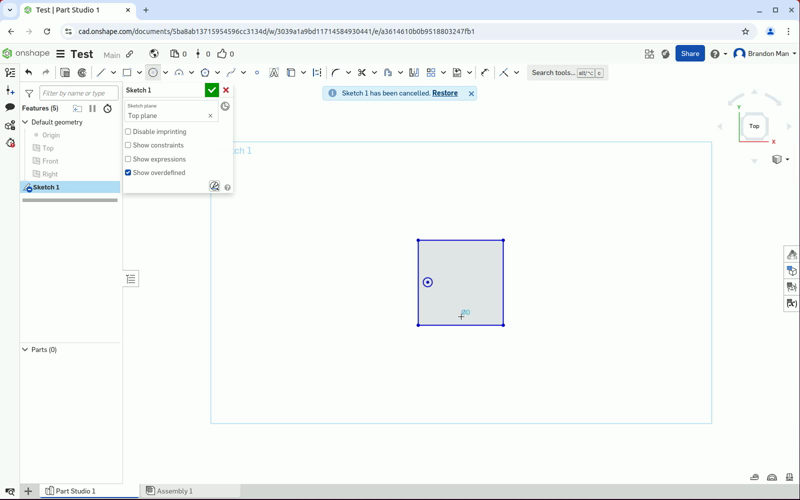
mouse_move(465, 316)
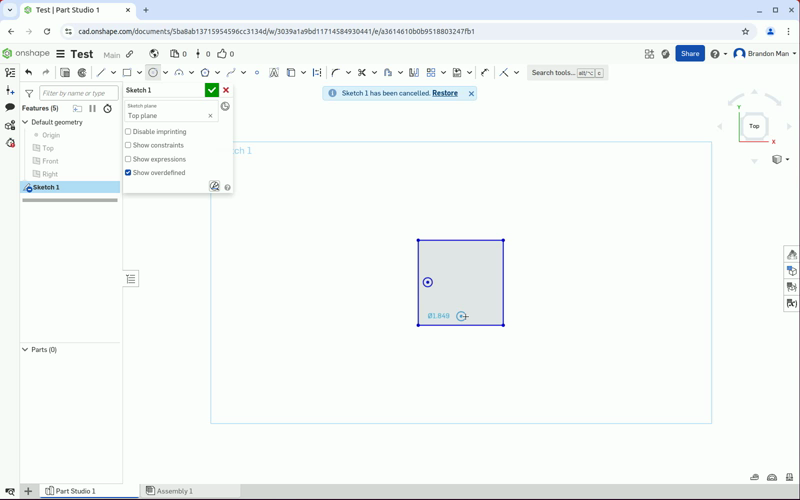
click(465, 316)
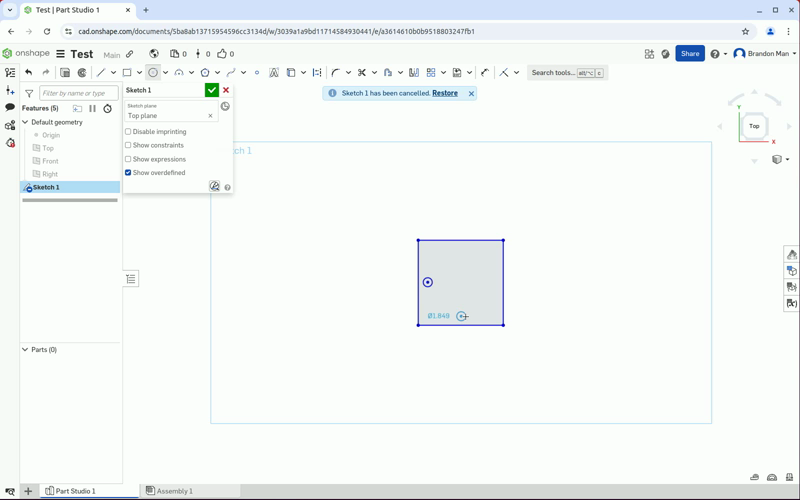
key(esc)
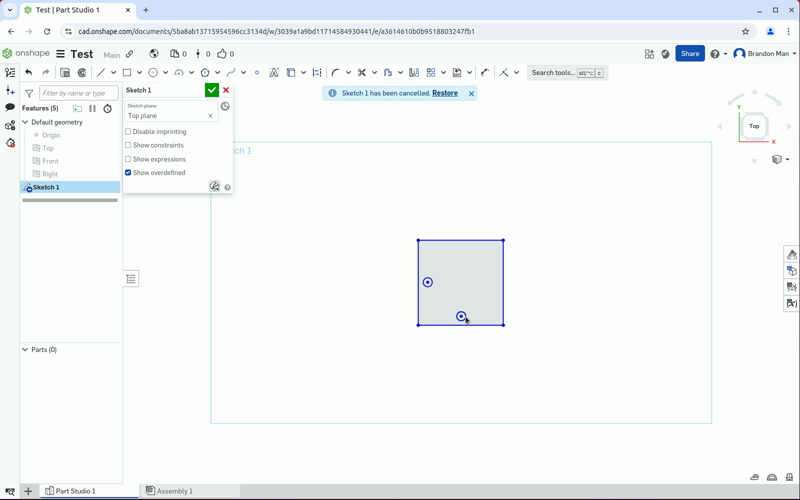
key(c)
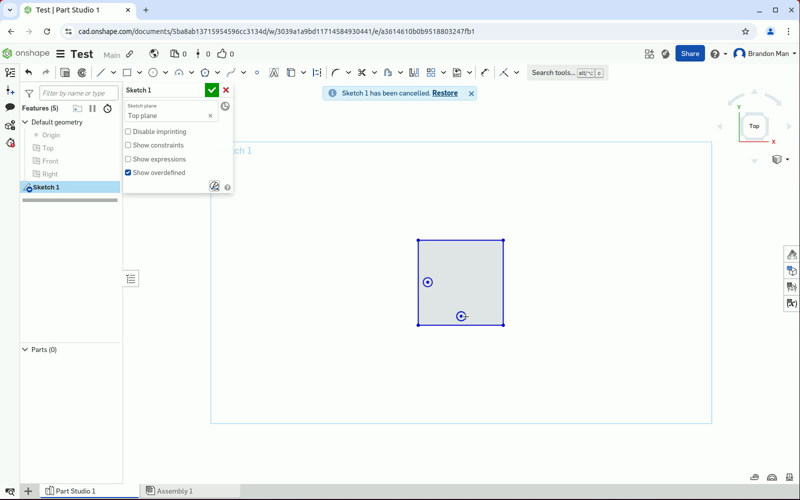
key_down(shift)
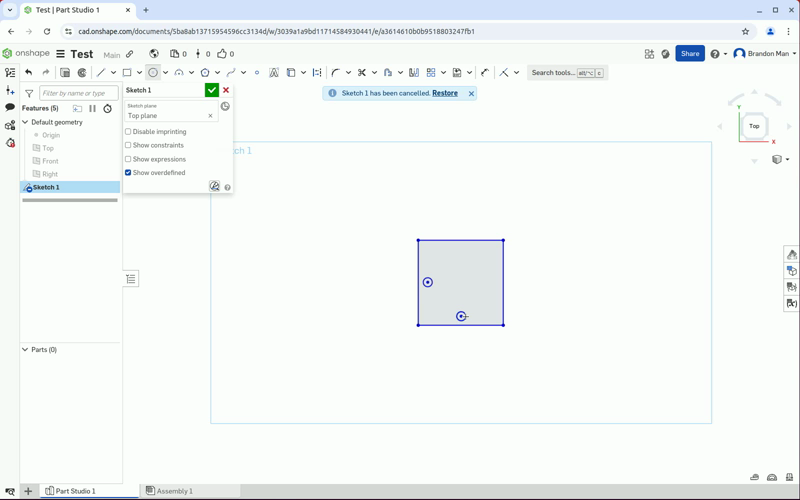
mouse_move(461, 249)
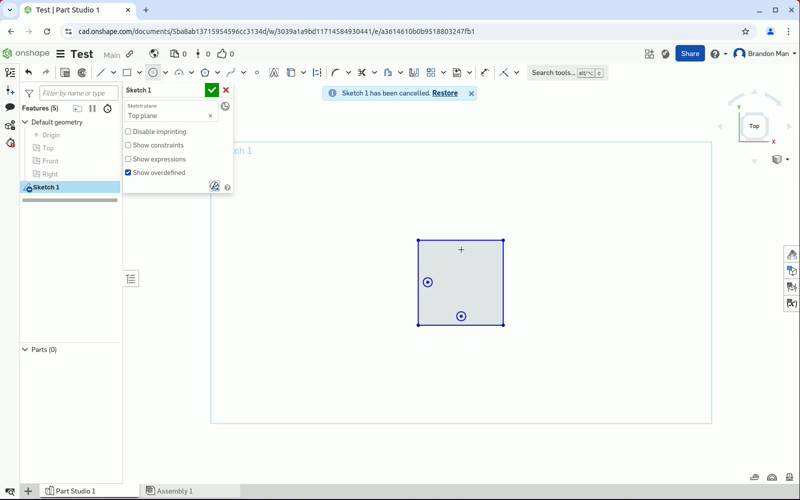
click(461, 249)
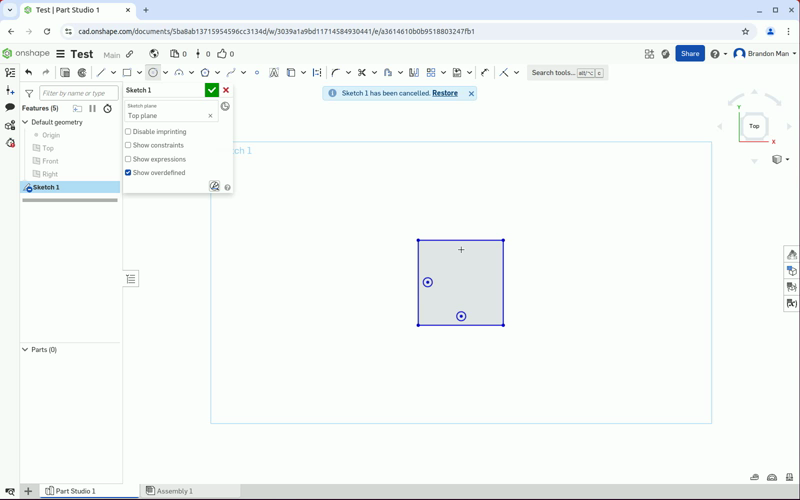
key_up(shift)
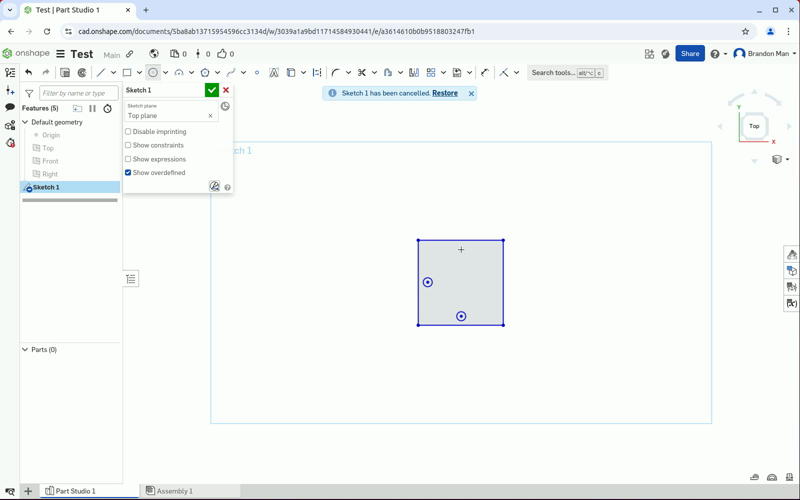
mouse_move(465, 249)
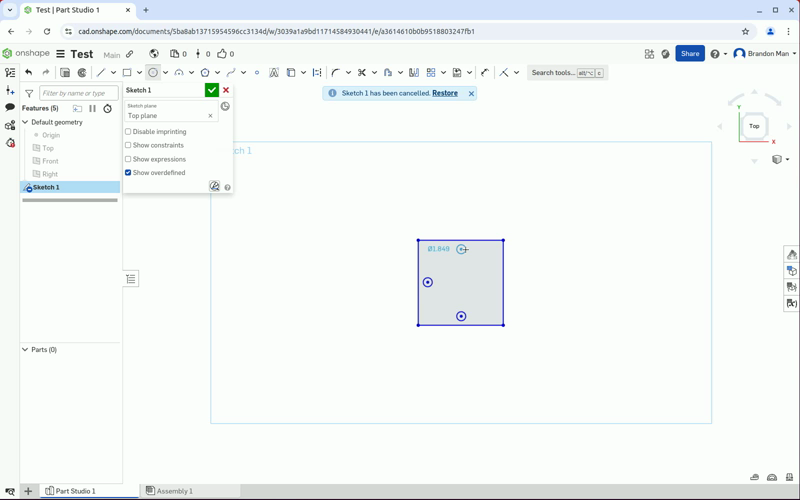
click(465, 249)
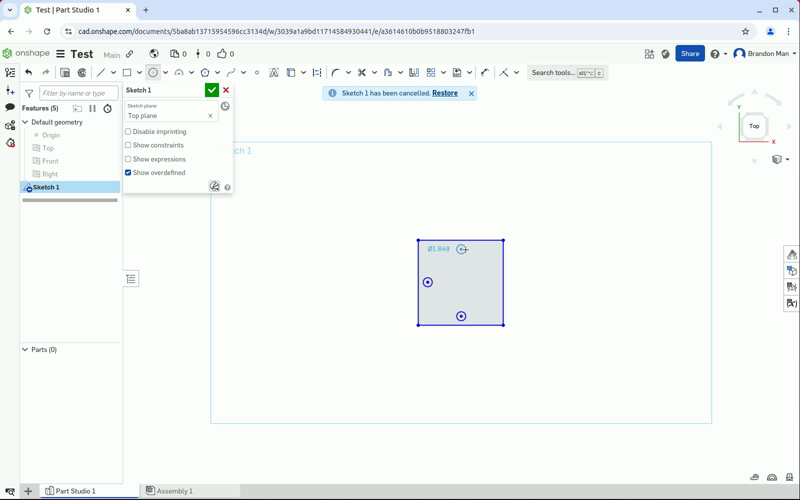
key(esc)
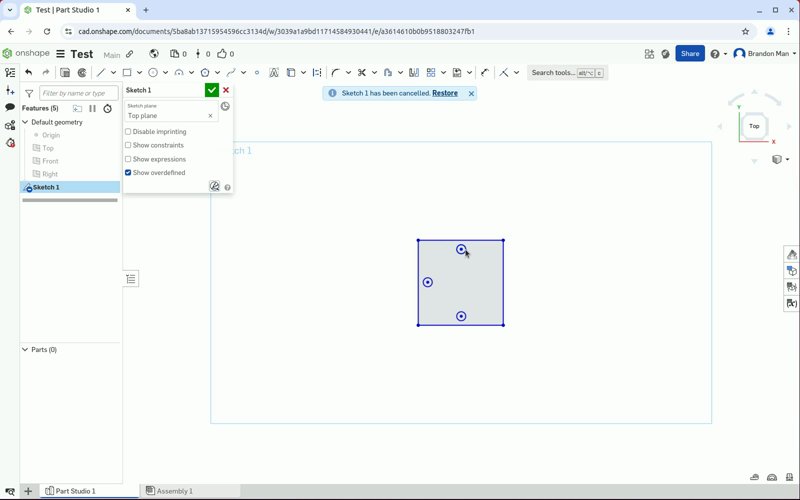
key(c)
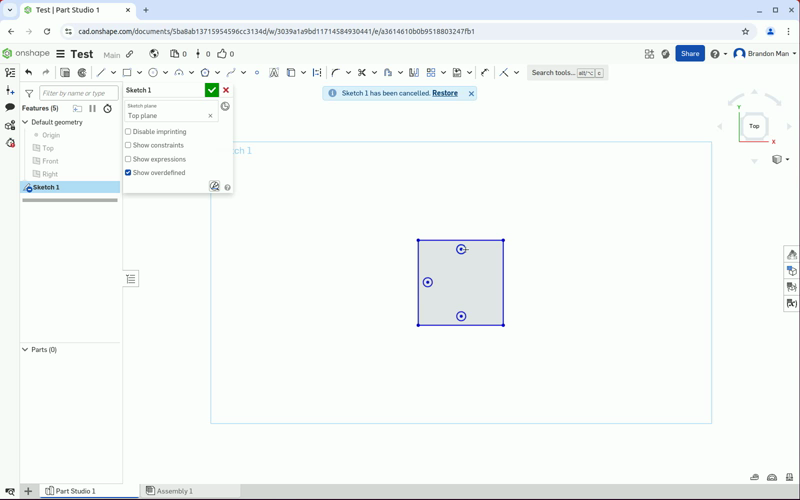
key_down(shift)
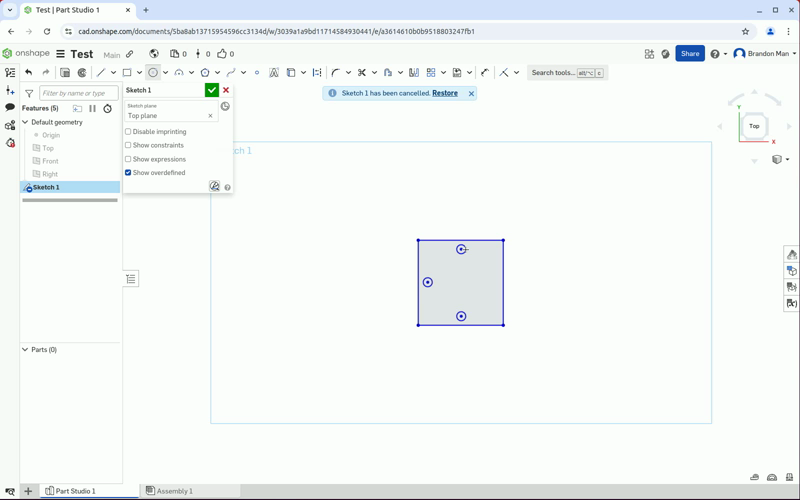
mouse_move(494, 282)
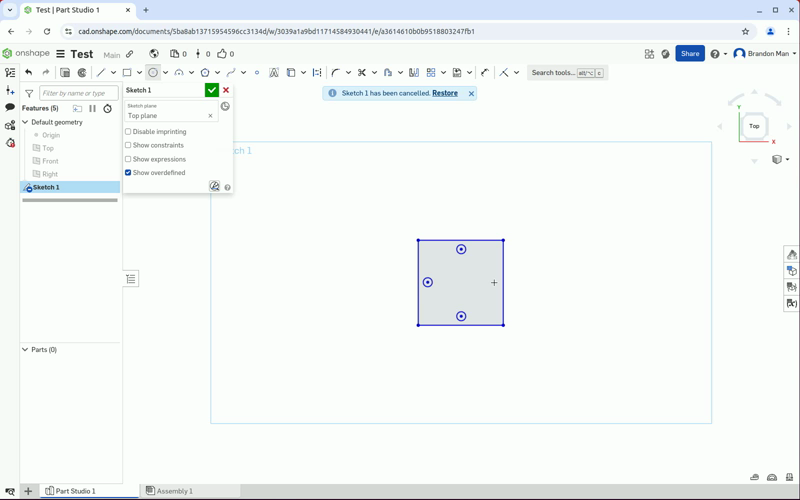
click(494, 282)
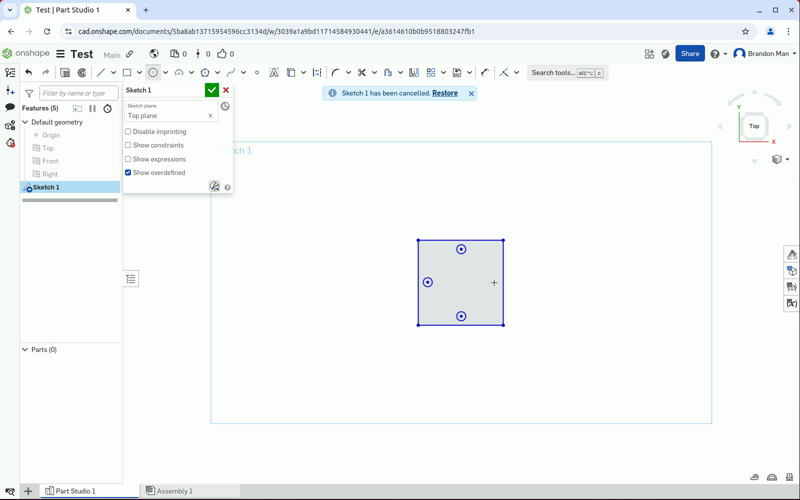
key_up(shift)
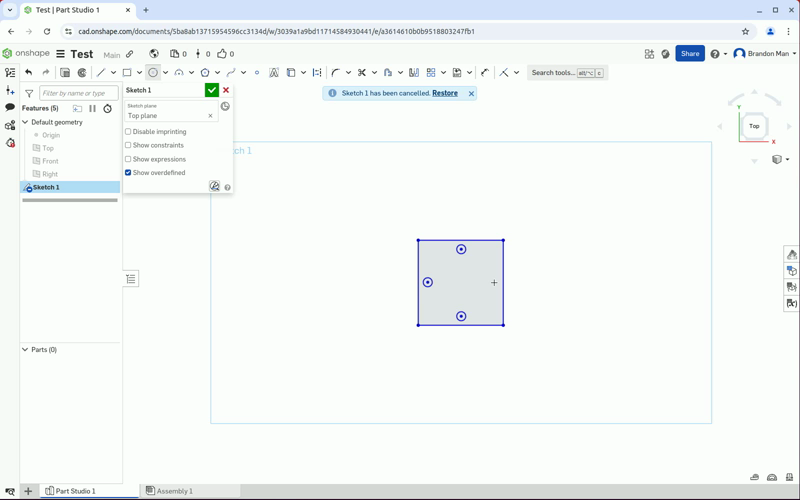
mouse_move(498, 282)
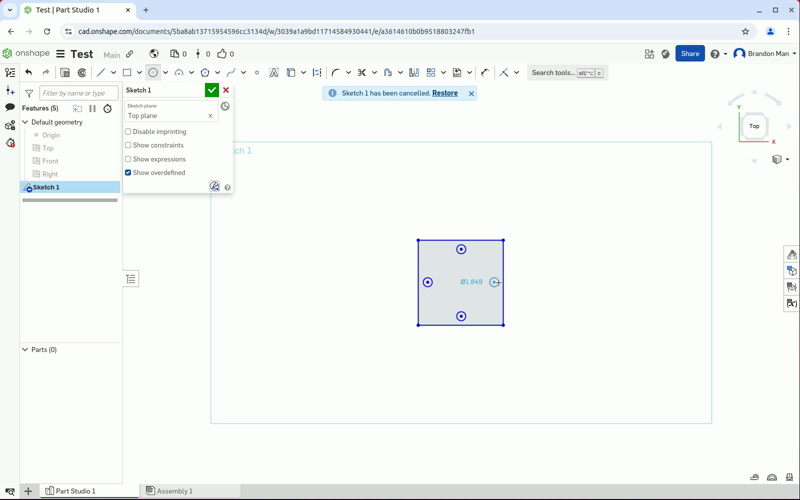
click(498, 282)
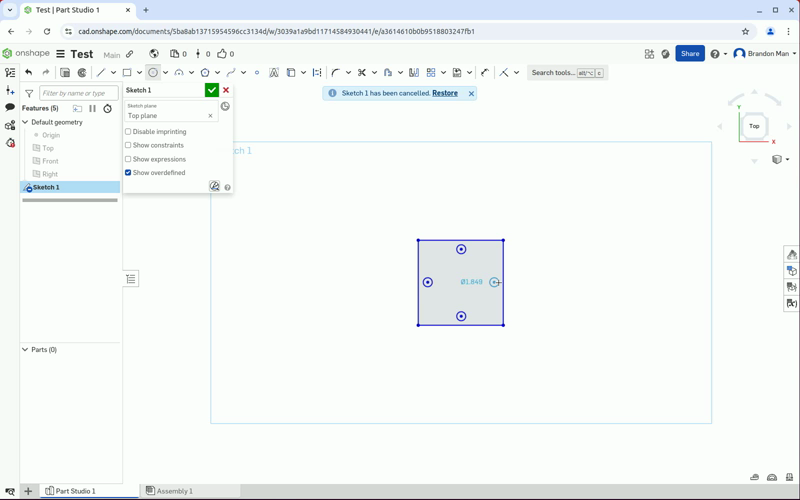
key(esc)
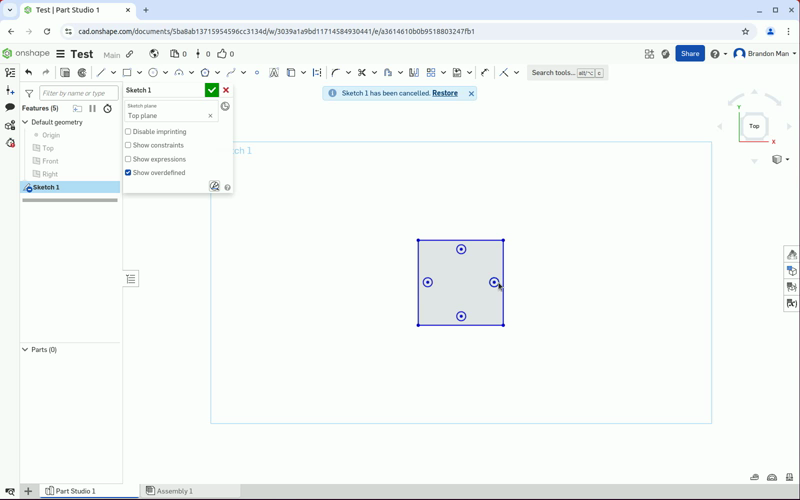
mouse_move(479, 261)
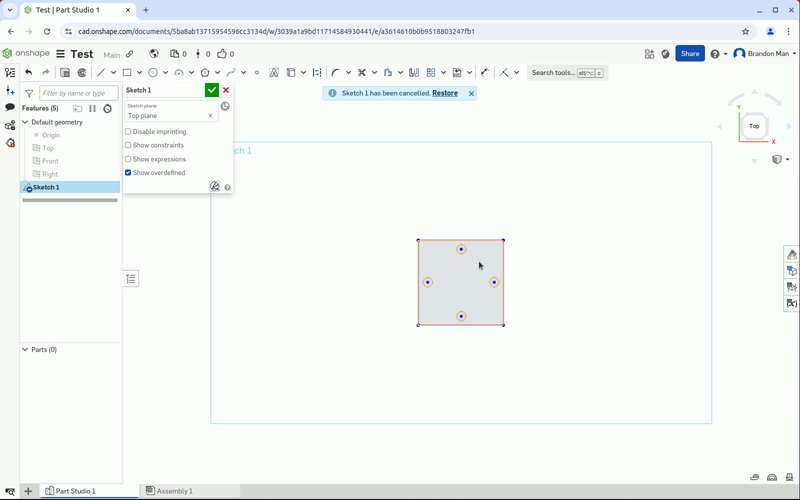
click(479, 261)
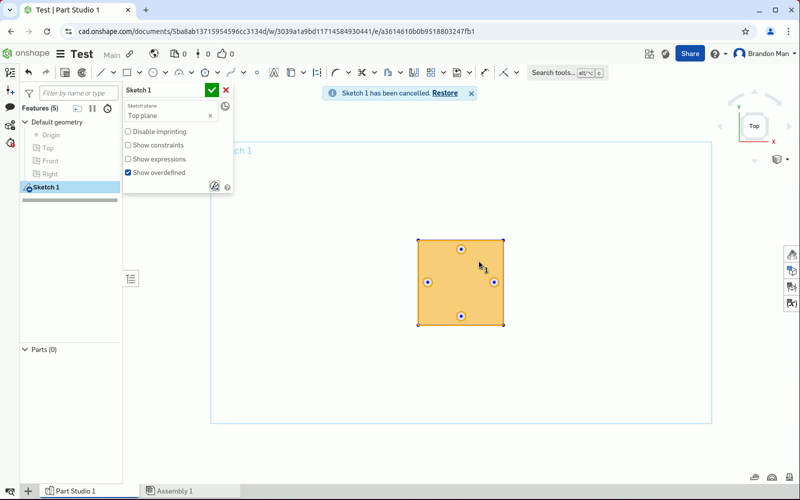
mouse_move(73, 352)
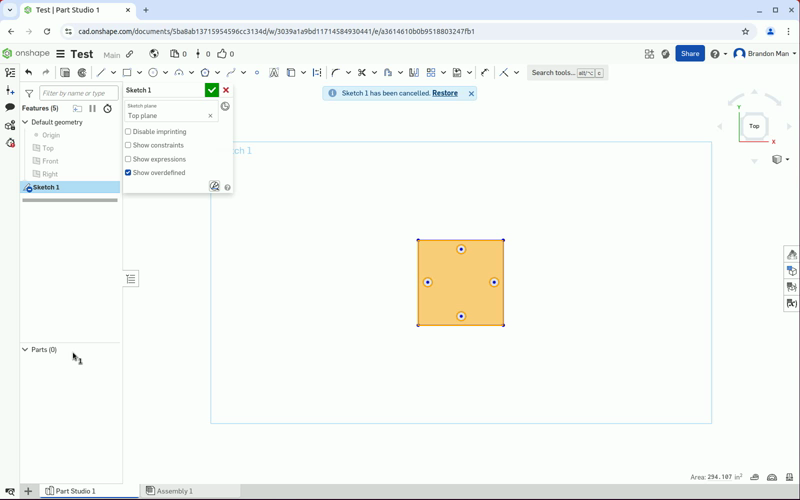
key(shift+y)
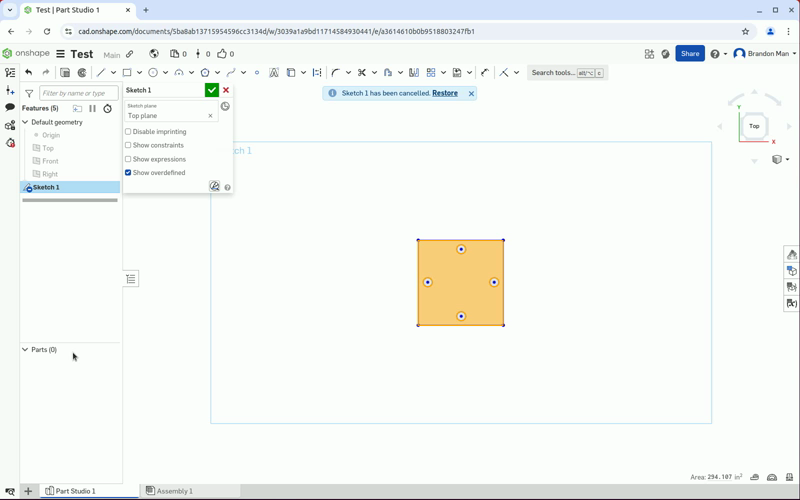
key(shift+e)
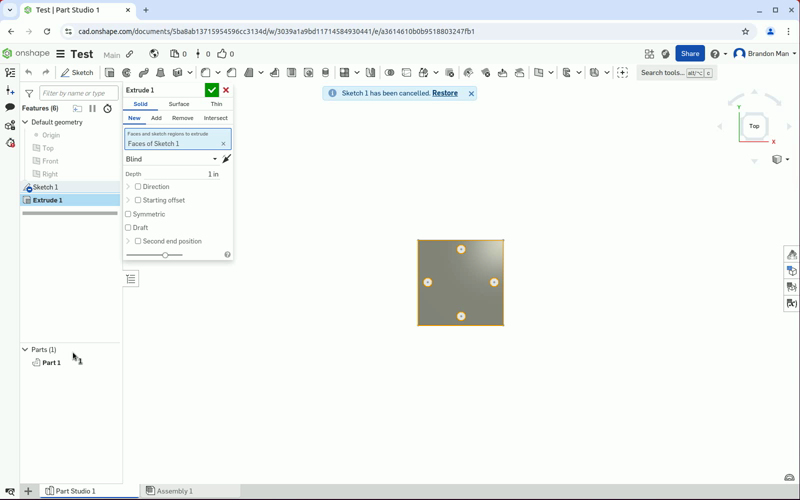
mouse_move(143, 106)
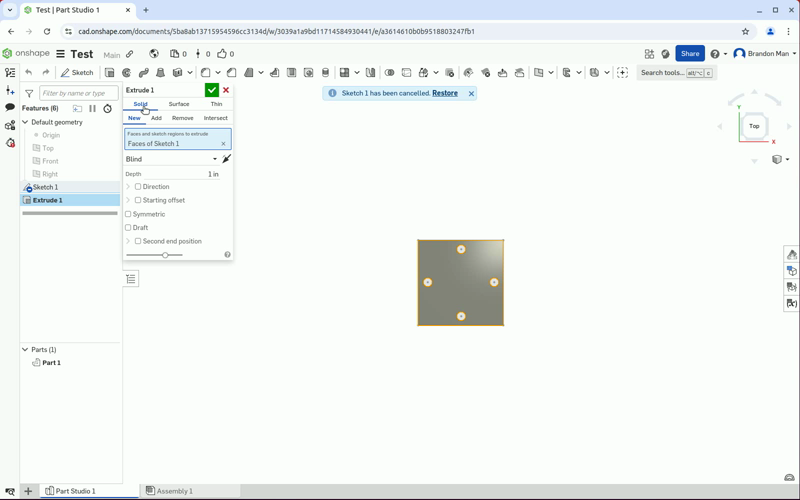
click(143, 106)
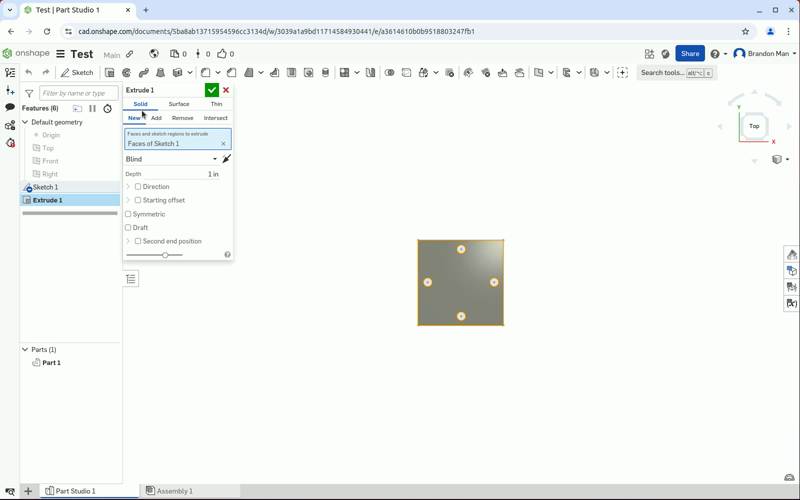
mouse_move(137, 120)
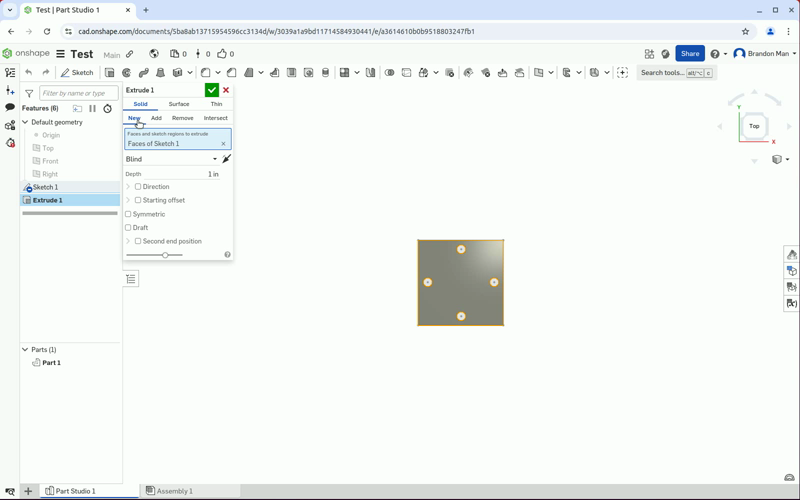
click(137, 120)
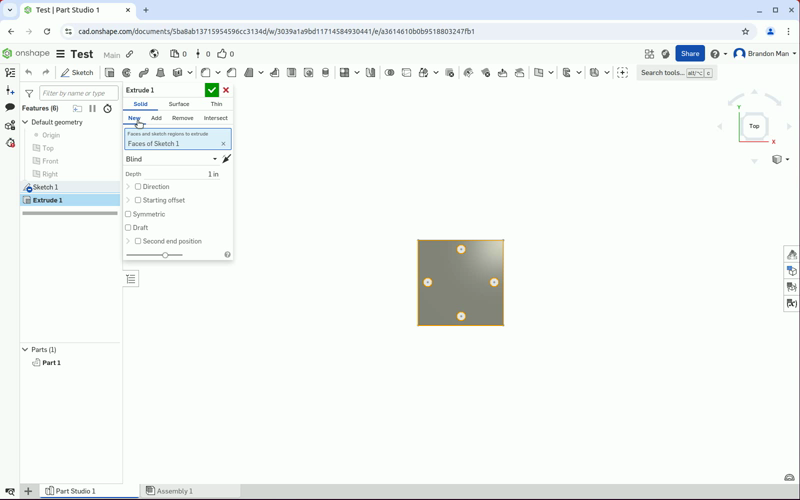
key(tab, 4)
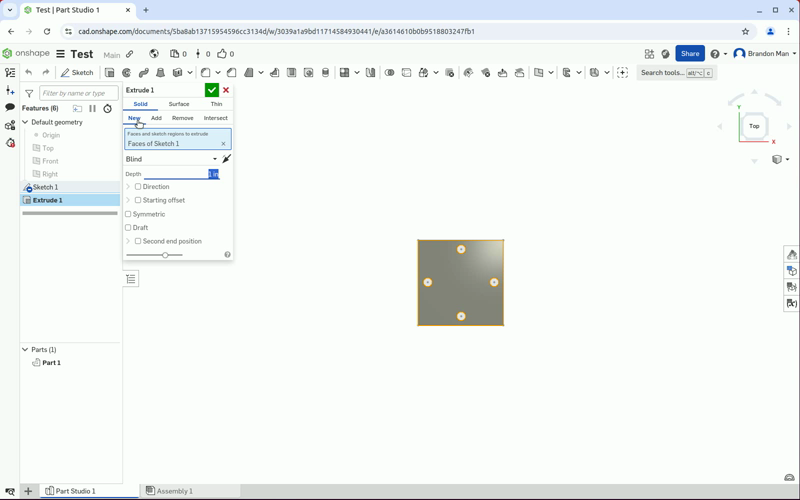
text(0.963)
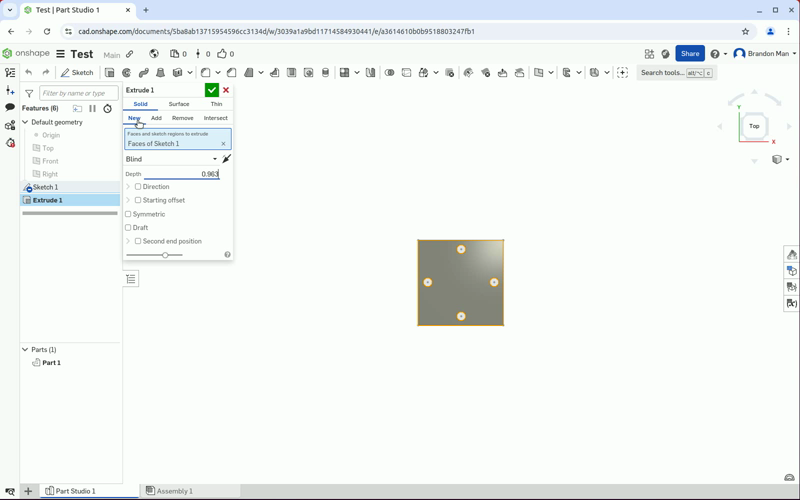
key(enter)
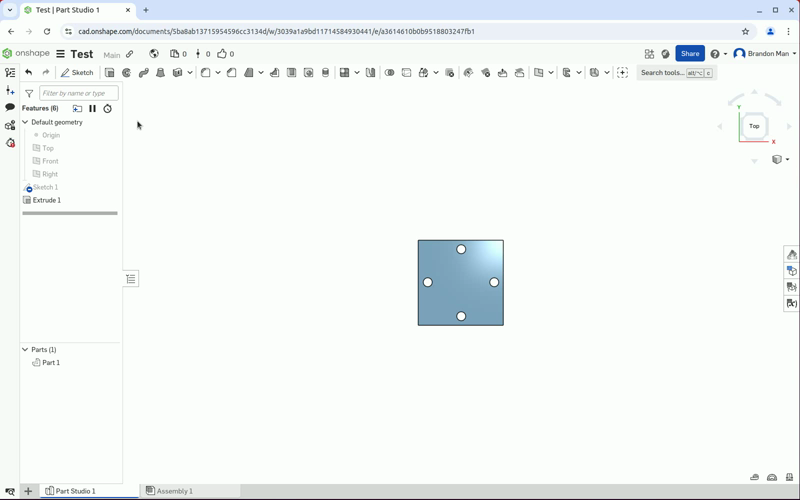
key(shift+h)
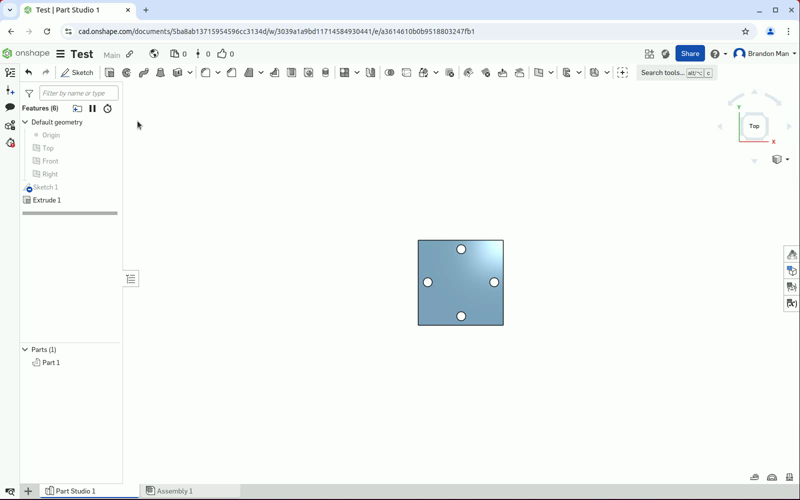
key(shift+h)
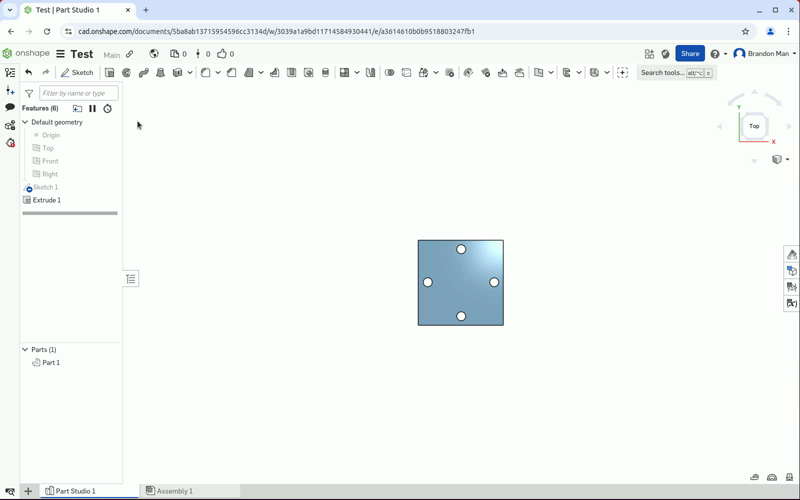
mouse_move(73, 189)
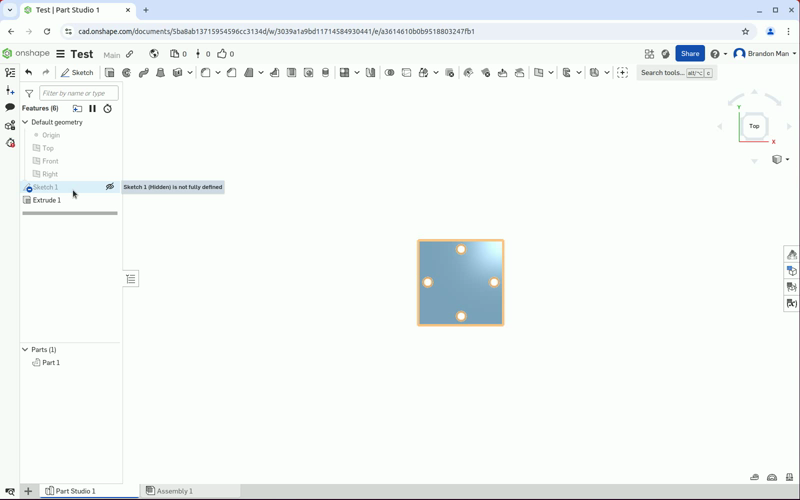
click(73, 189)
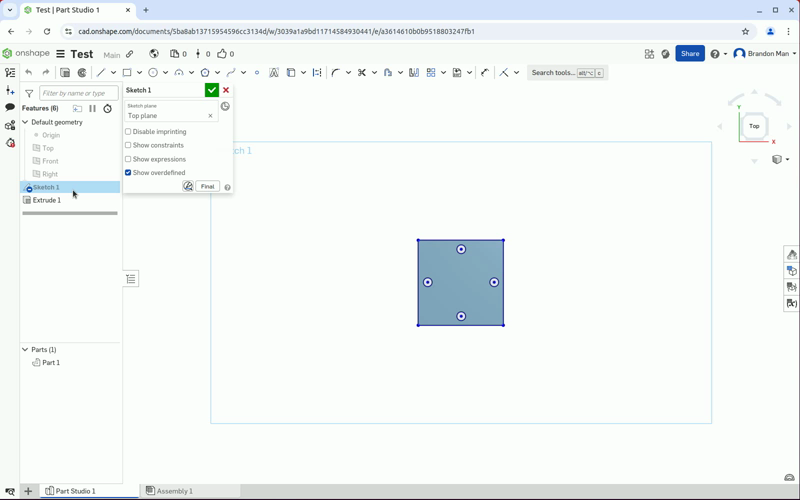
mouse_move(229, 92)
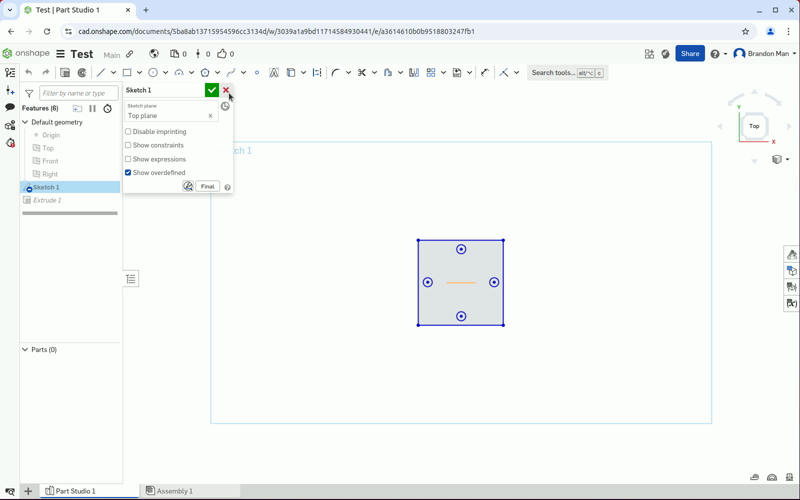
click(229, 92)
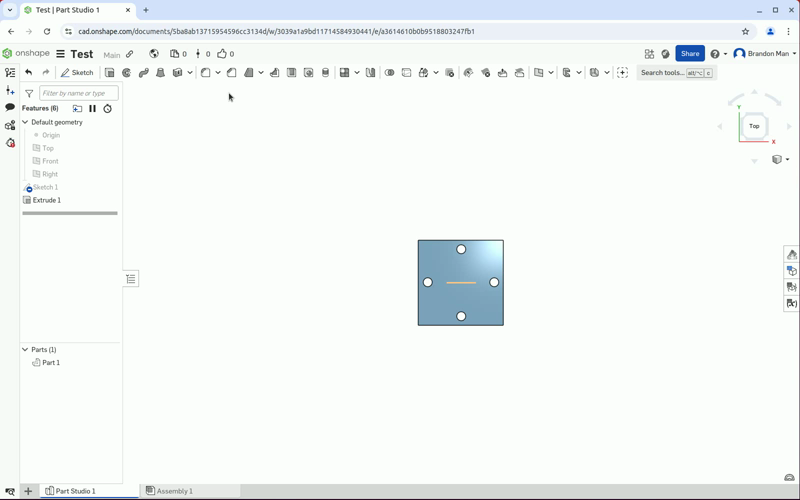
mouse_move(541, 75)
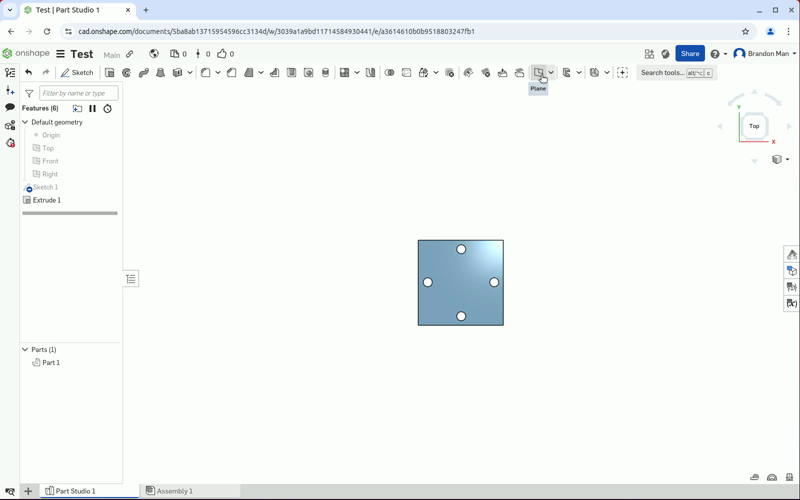
click(541, 75)
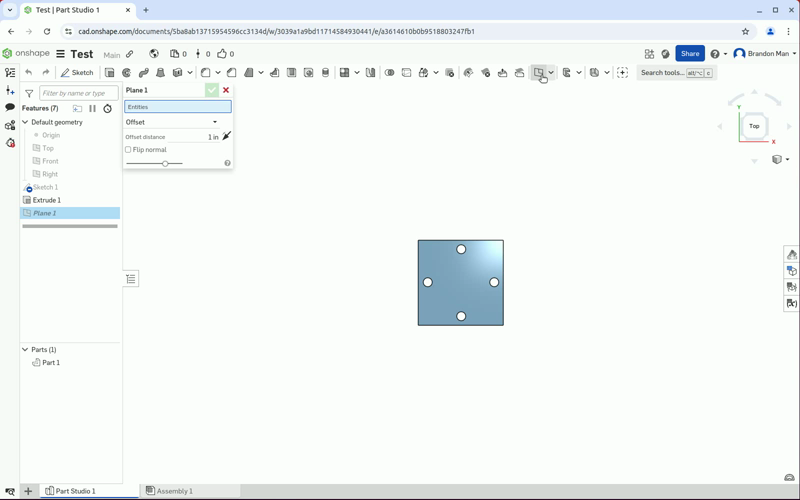
mouse_move(73, 150)
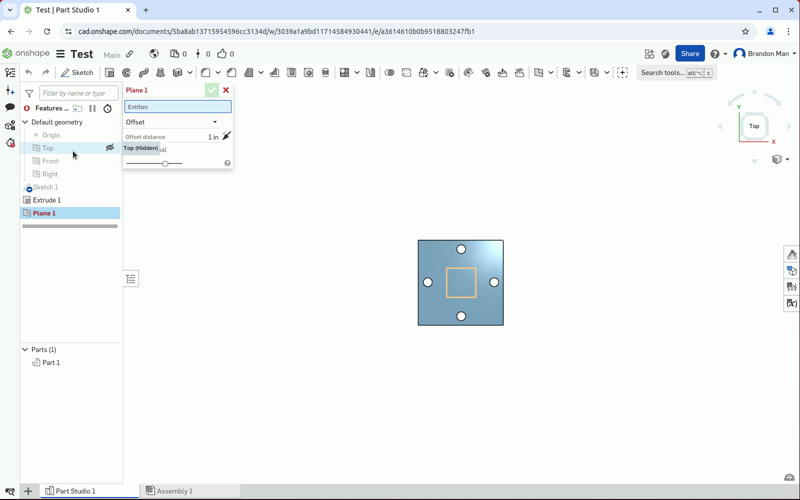
click(73, 150)
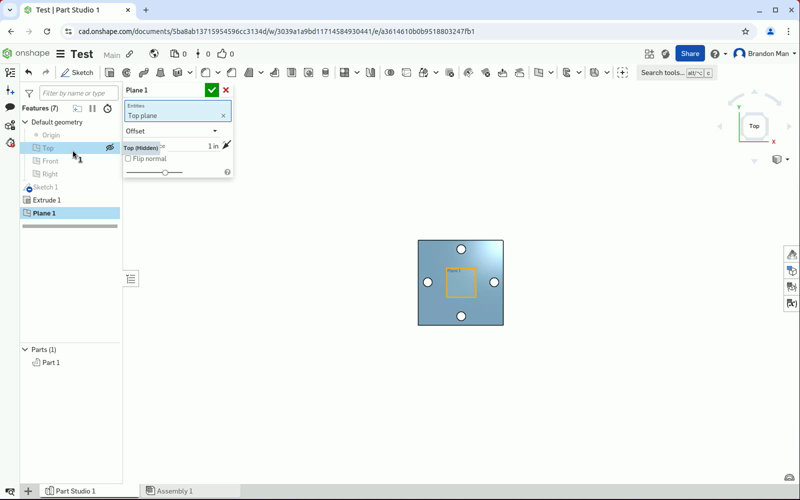
key(tab, 2)
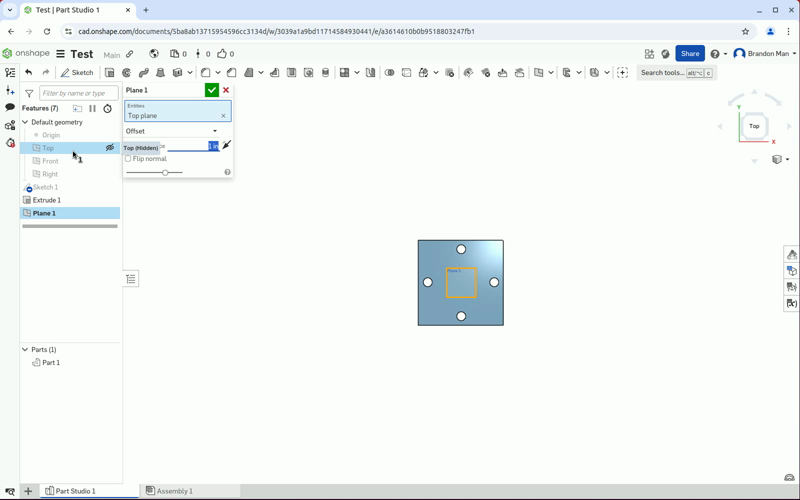
text(0.955)
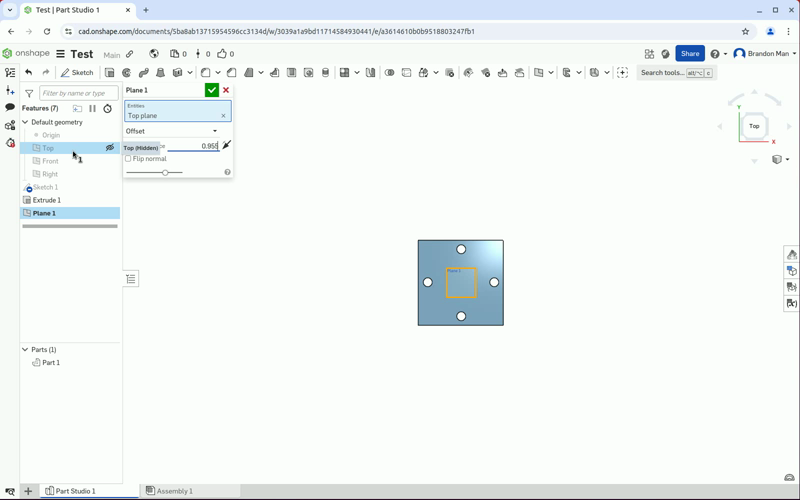
key(enter, 2)
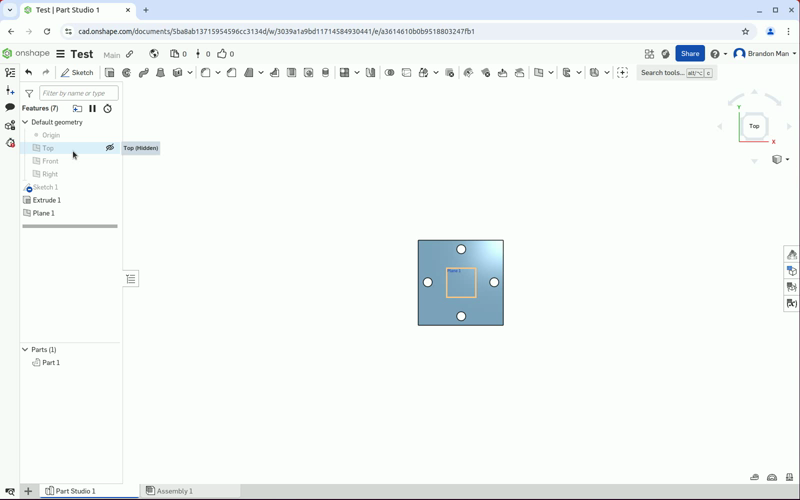
key(shift+s)
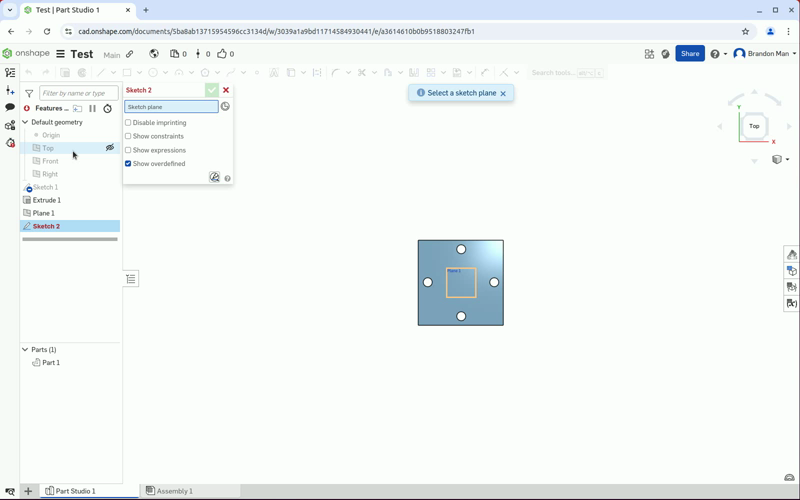
mouse_move(73, 215)
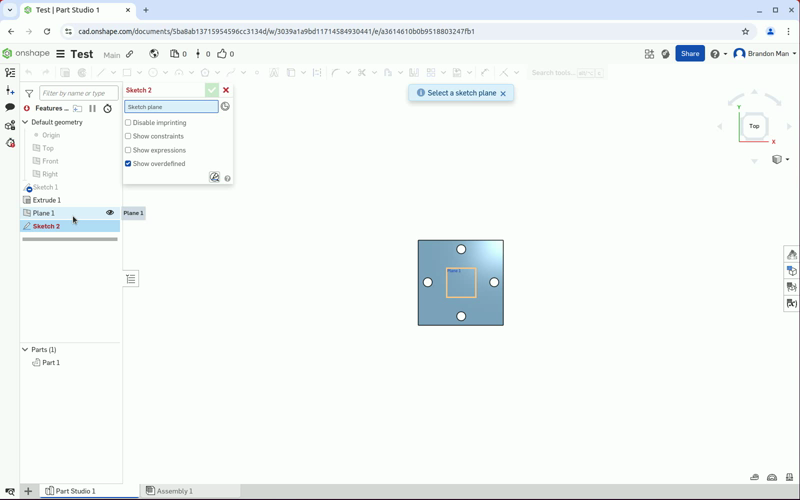
click(73, 215)
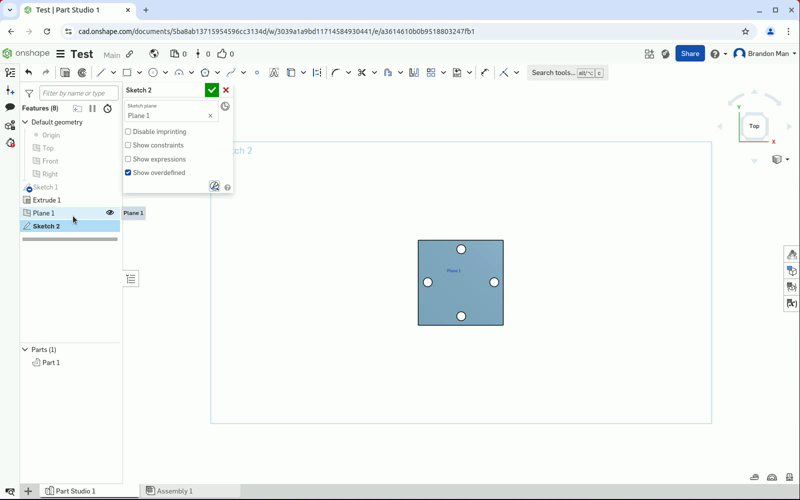
mouse_move(73, 352)
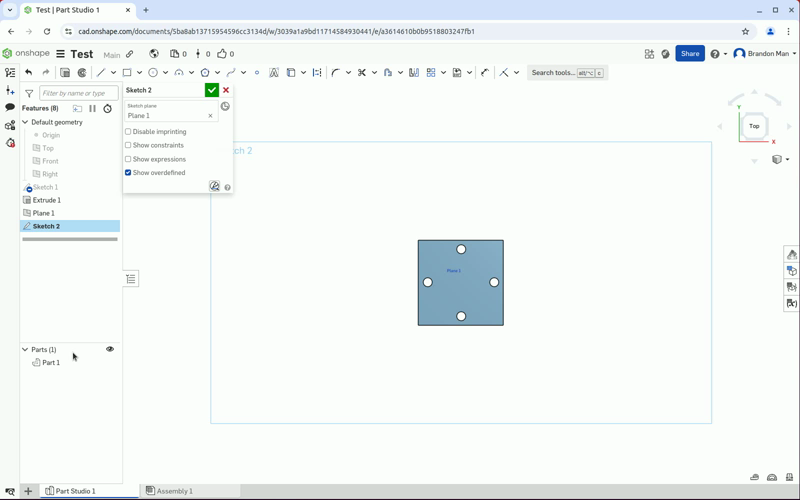
key(y)
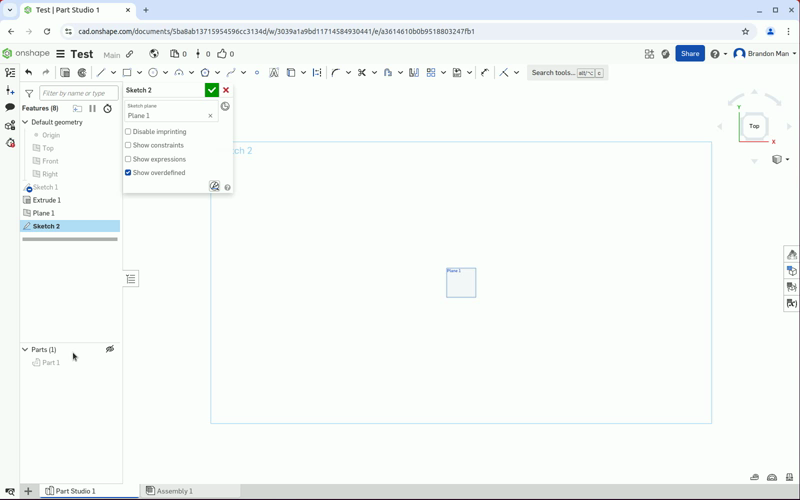
key(c)
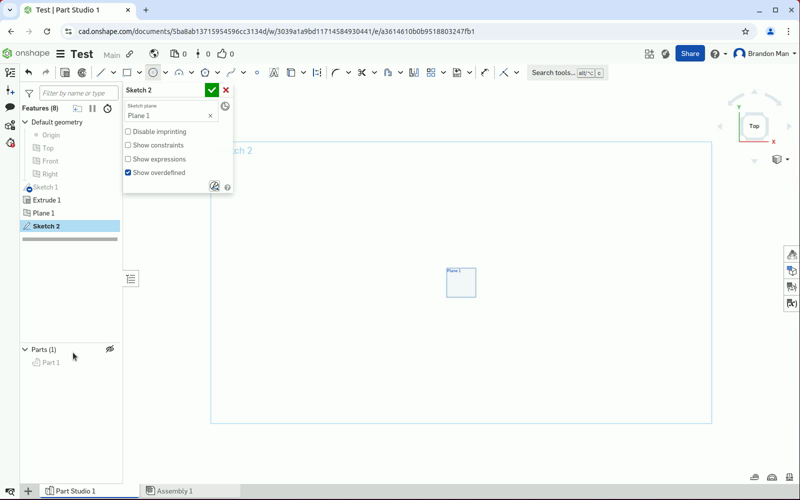
key_down(shift)
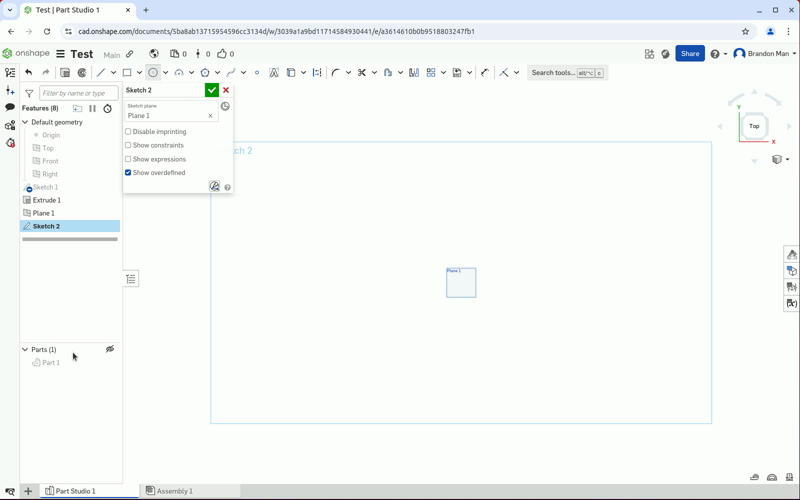
mouse_move(461, 282)
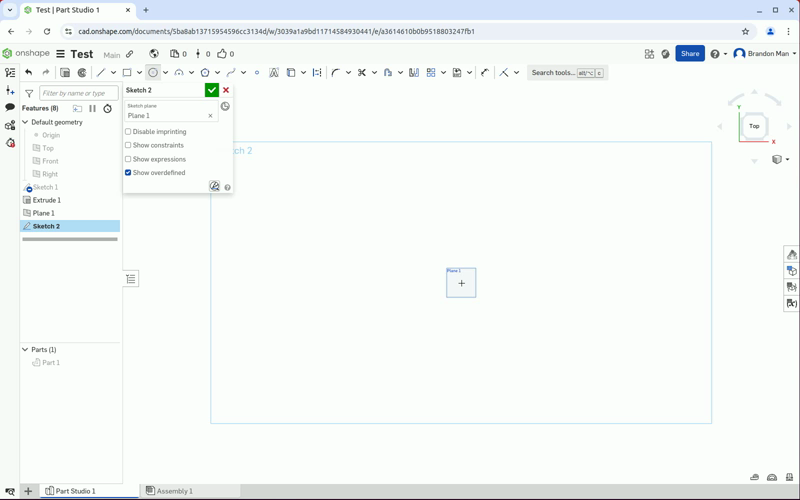
click(461, 282)
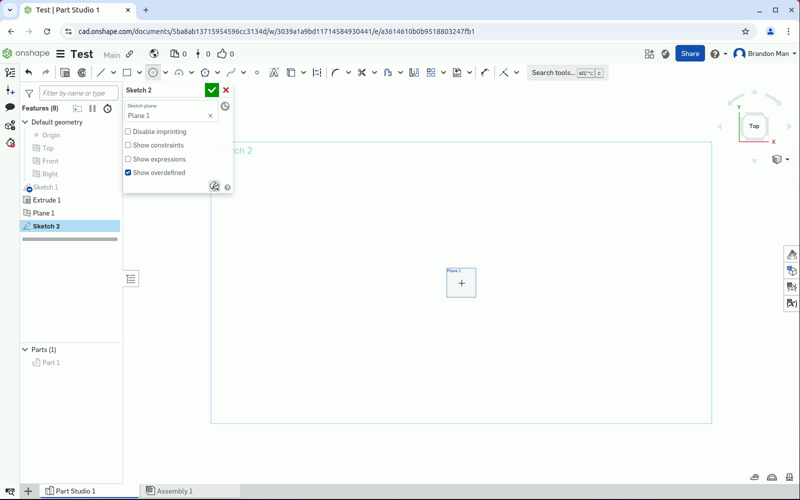
key_up(shift)
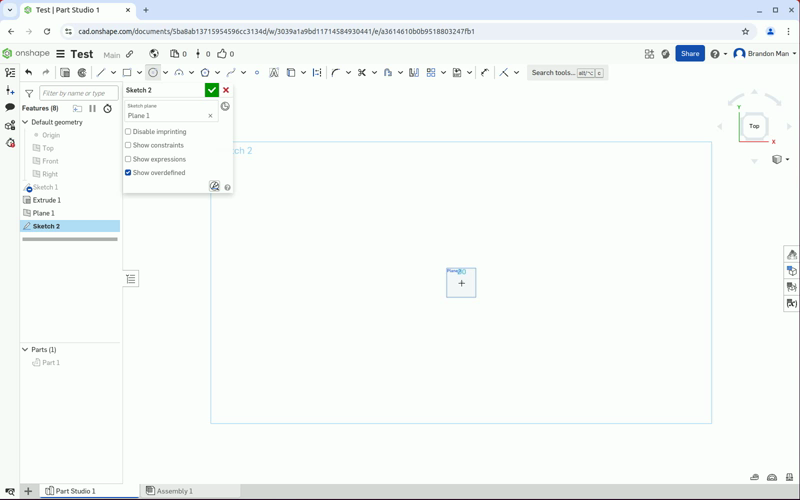
mouse_move(482, 282)
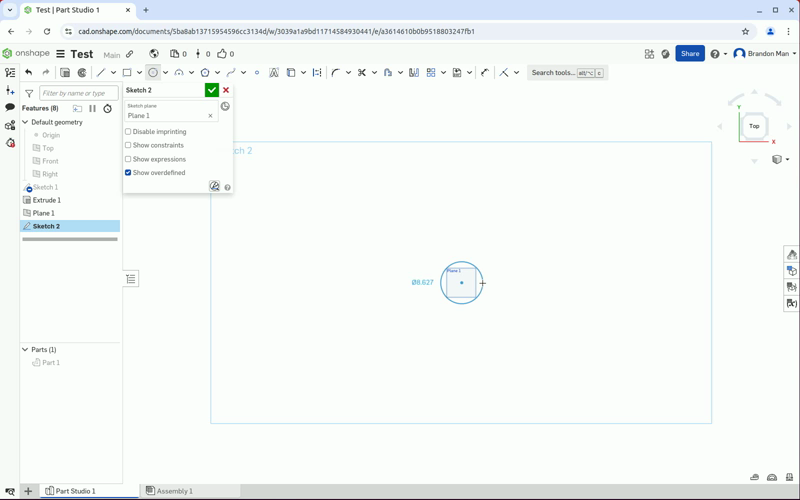
click(482, 282)
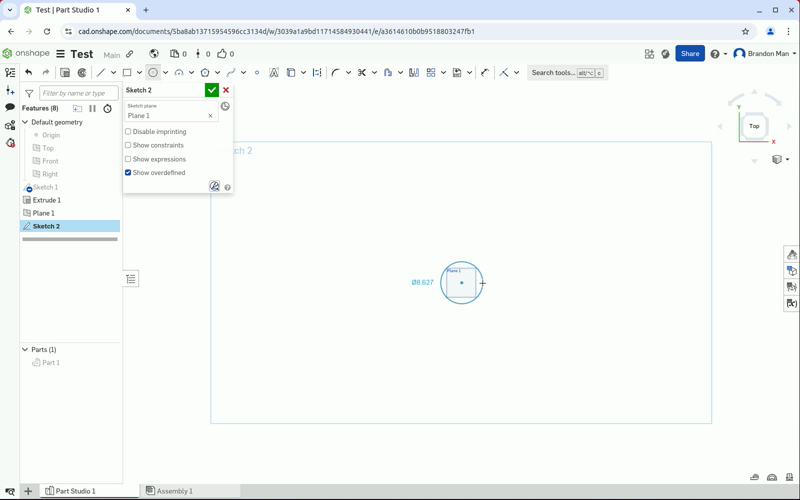
key(esc)
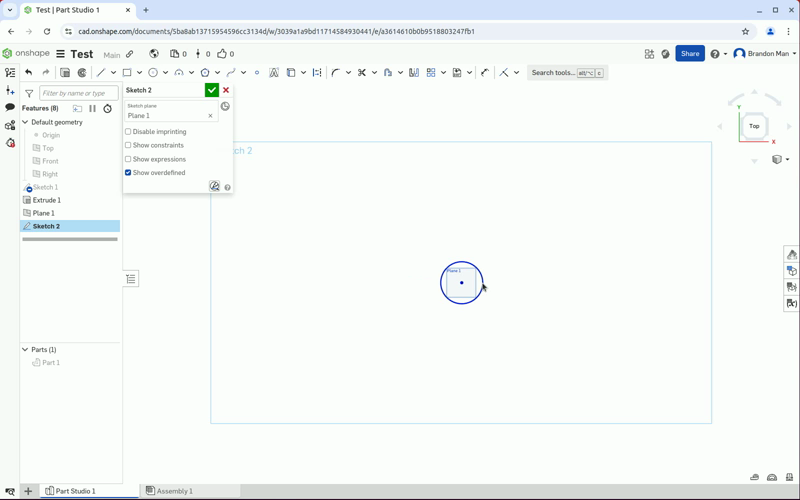
key(c)
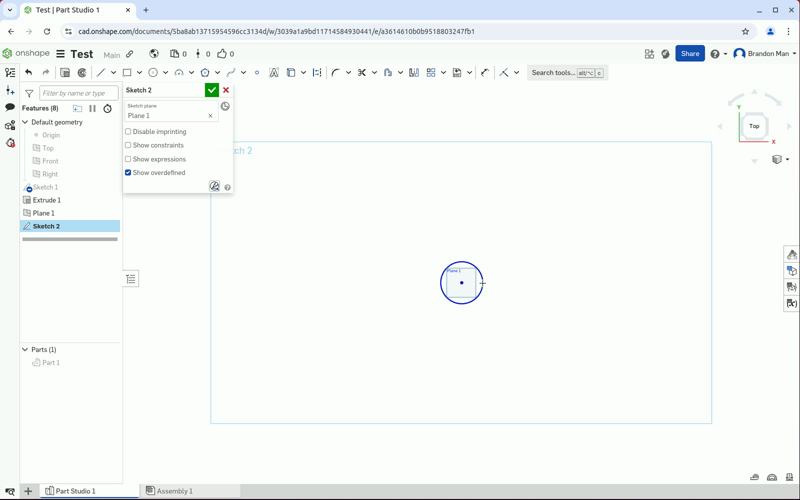
key_down(shift)
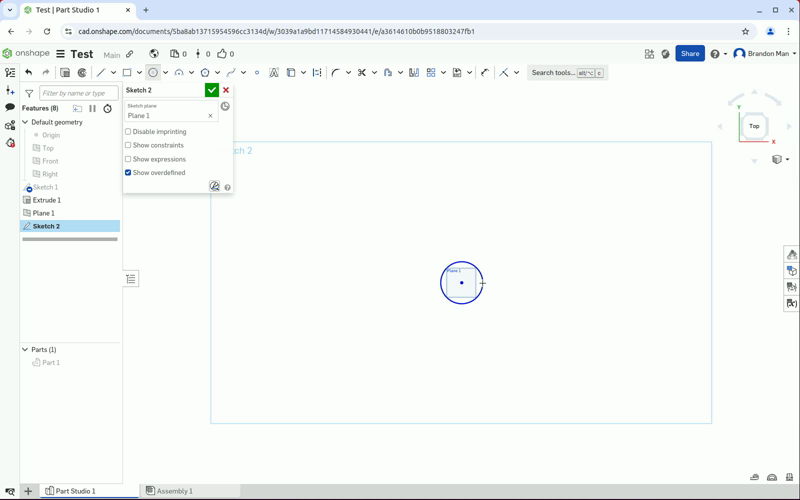
mouse_move(461, 282)
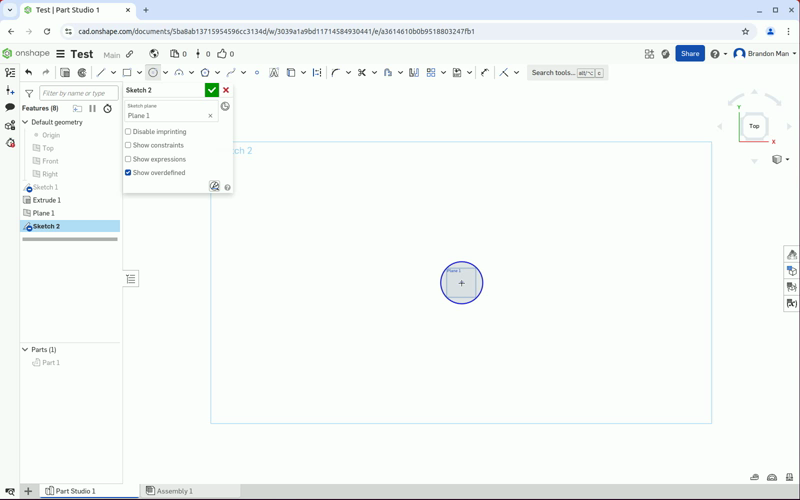
click(461, 282)
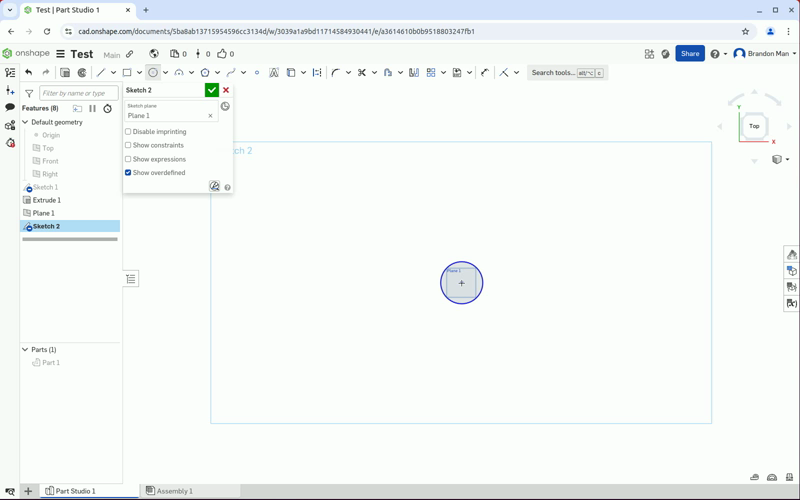
key_up(shift)
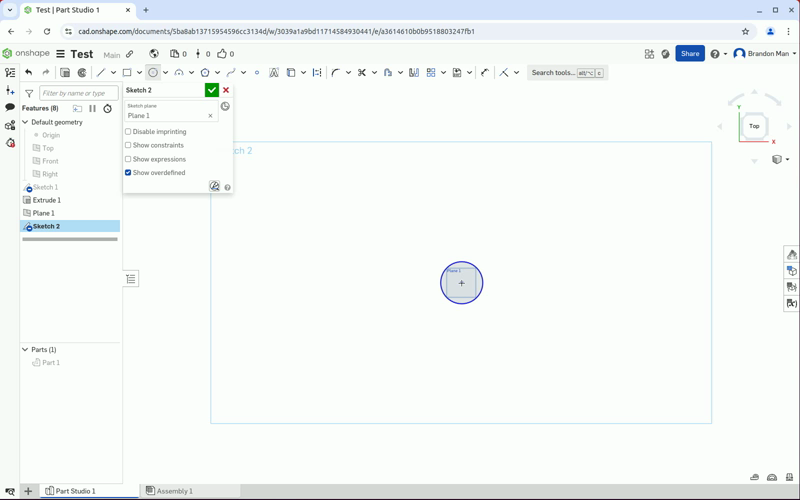
mouse_move(480, 282)
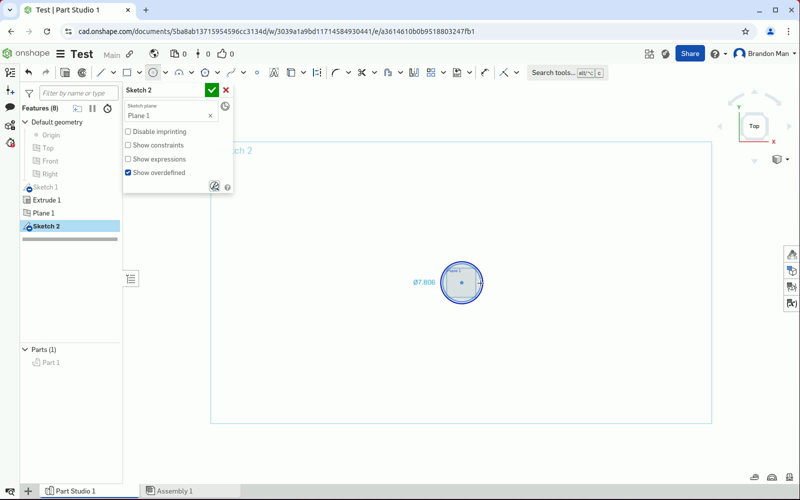
scroll(6)
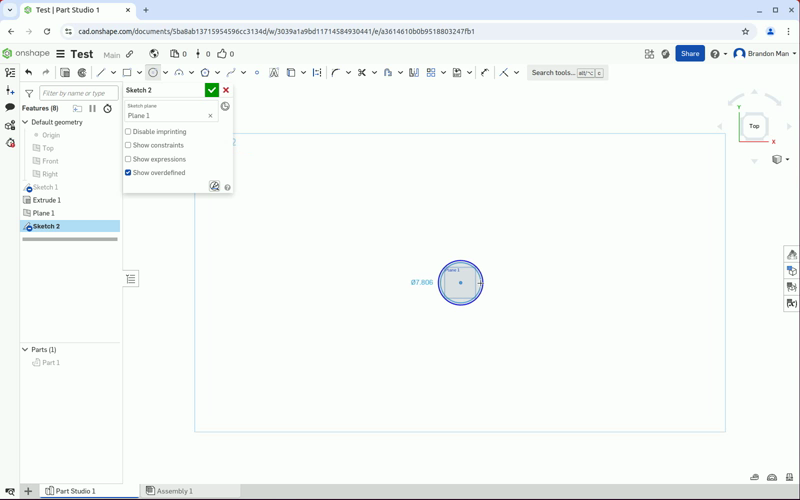
scroll(6)
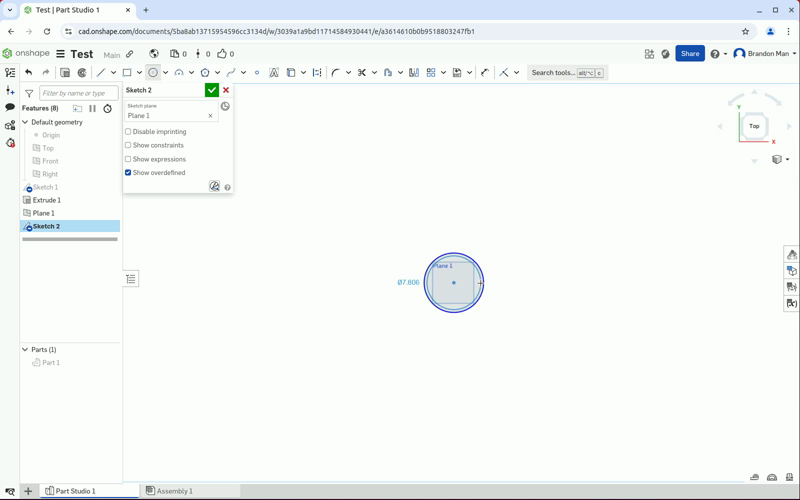
scroll(6)
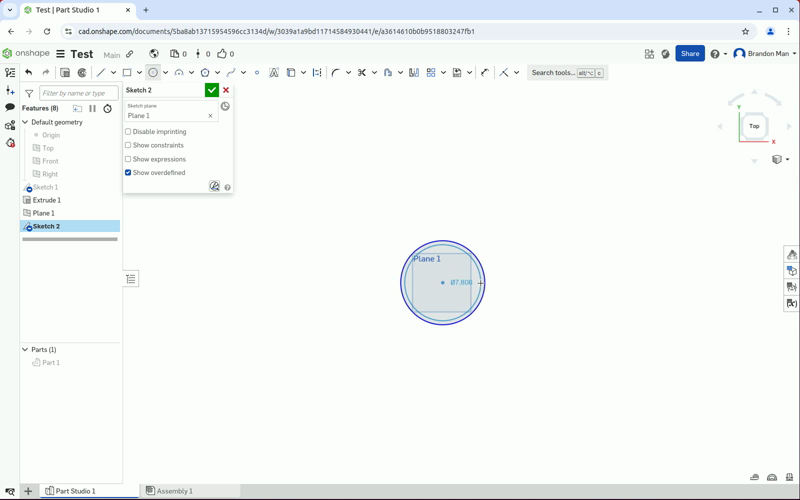
scroll(6)
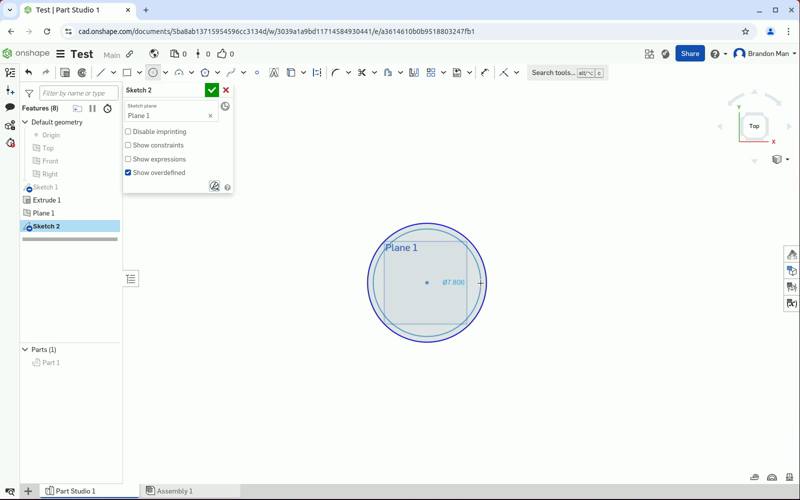
scroll(6)
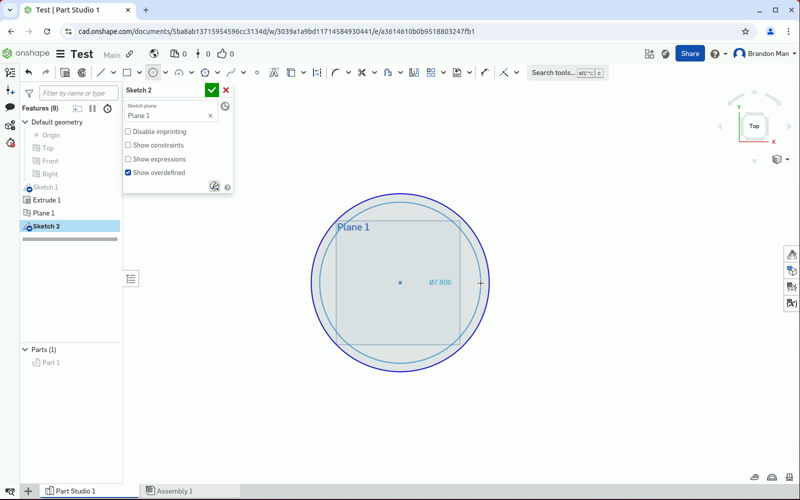
scroll(6)
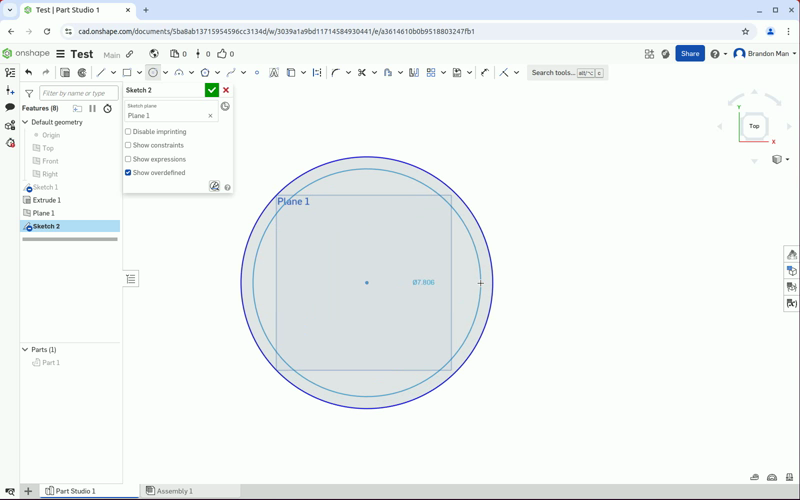
scroll(6)
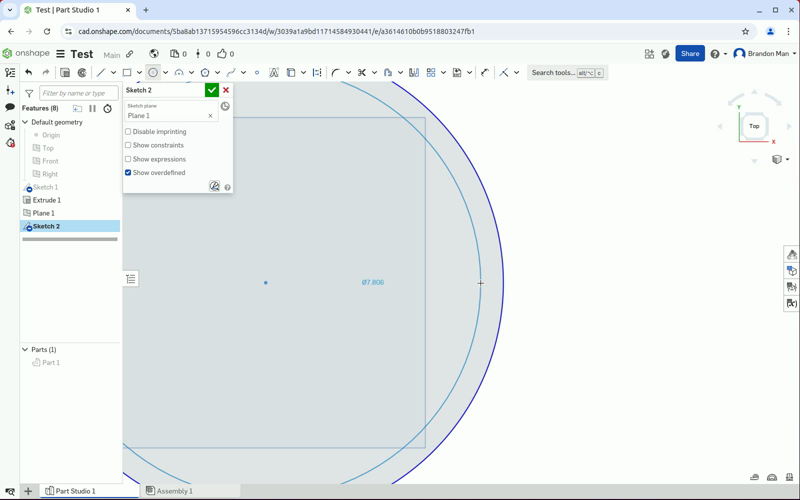
click(480, 282)
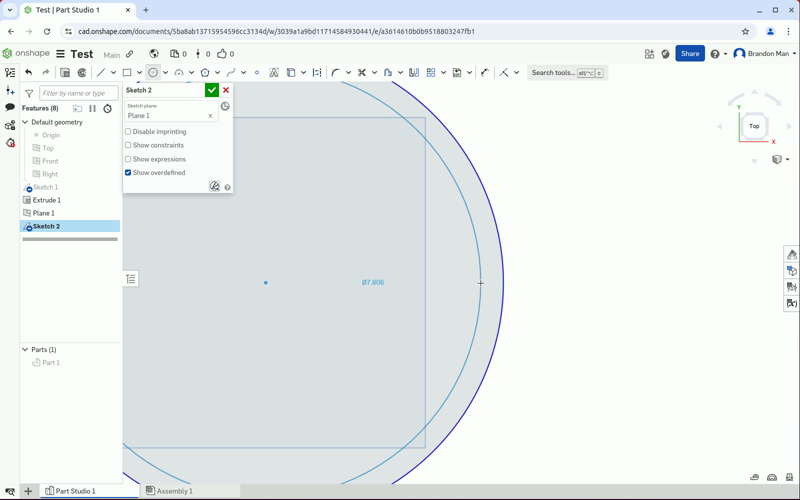
scroll(-6)
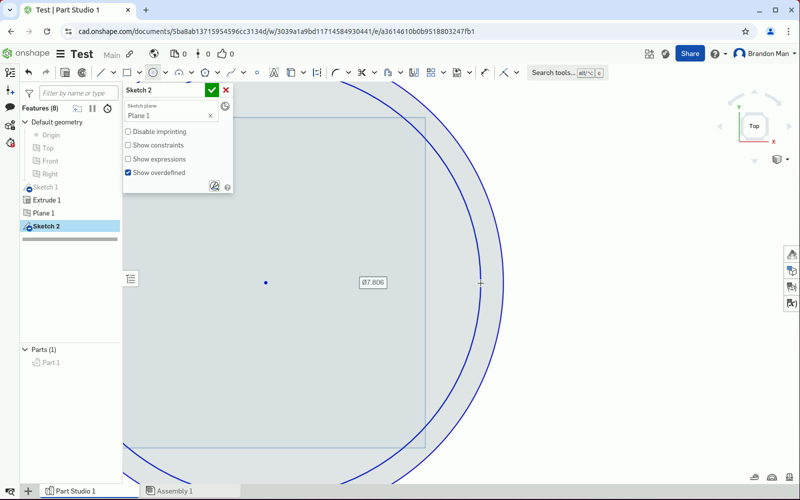
scroll(-6)
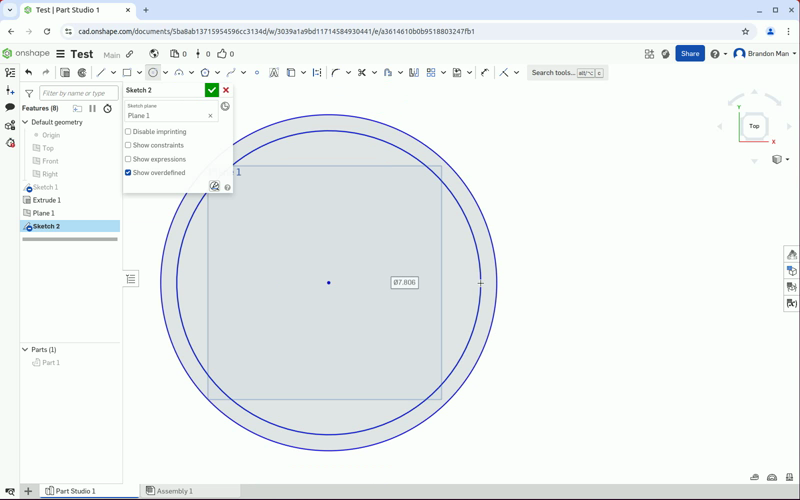
scroll(-6)
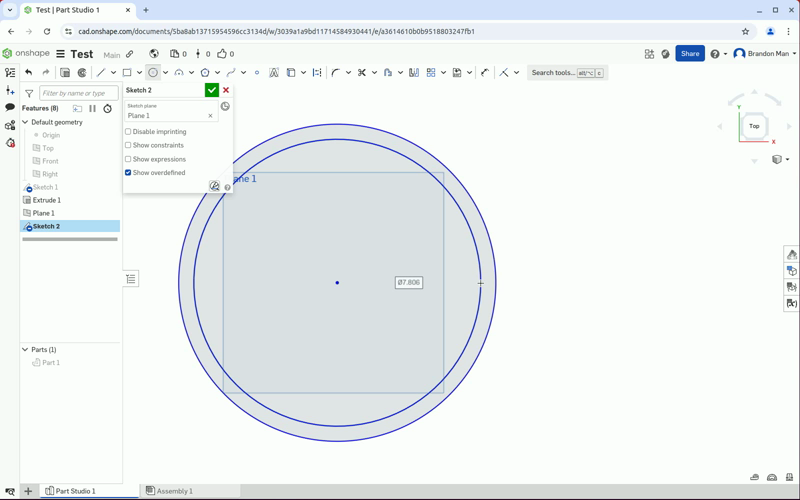
scroll(-6)
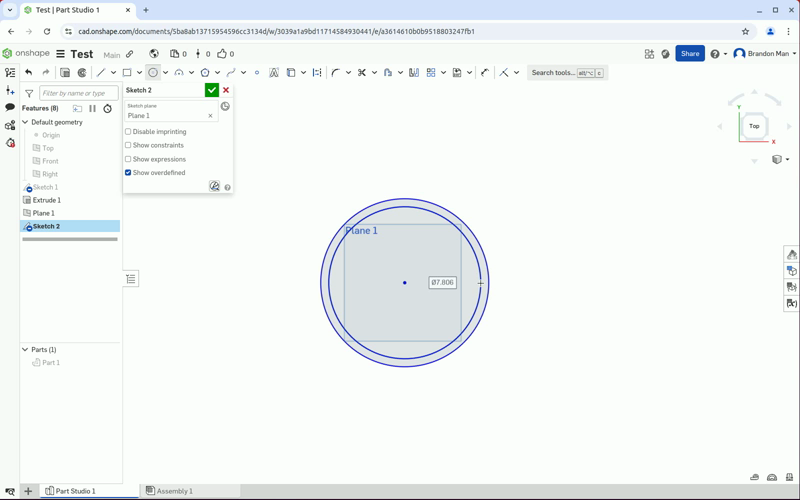
scroll(-6)
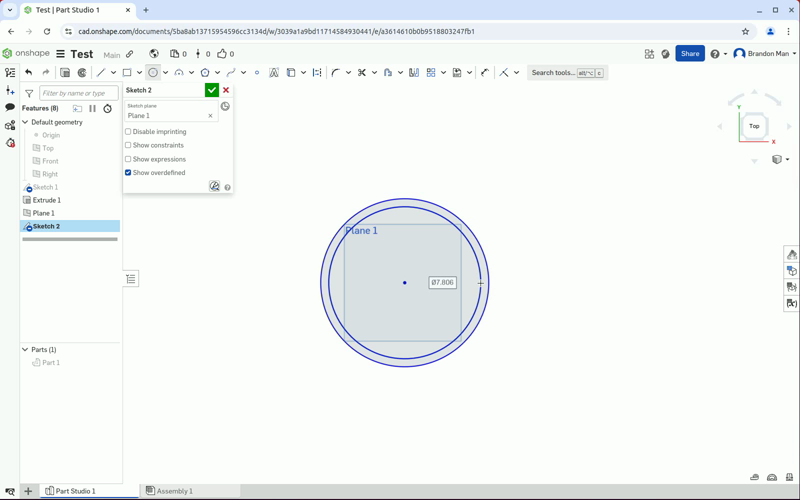
scroll(-6)
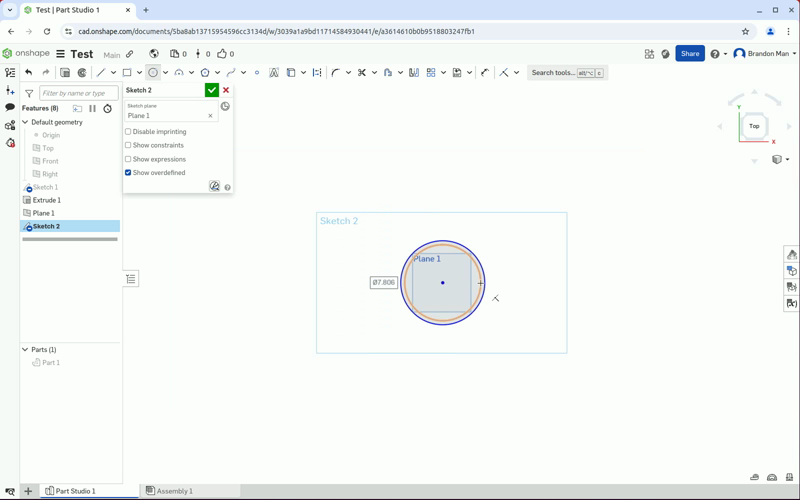
scroll(-6)
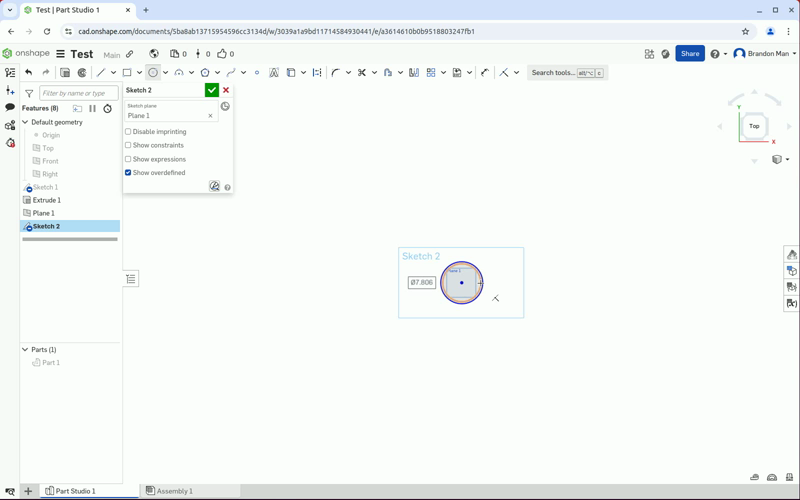
key(esc)
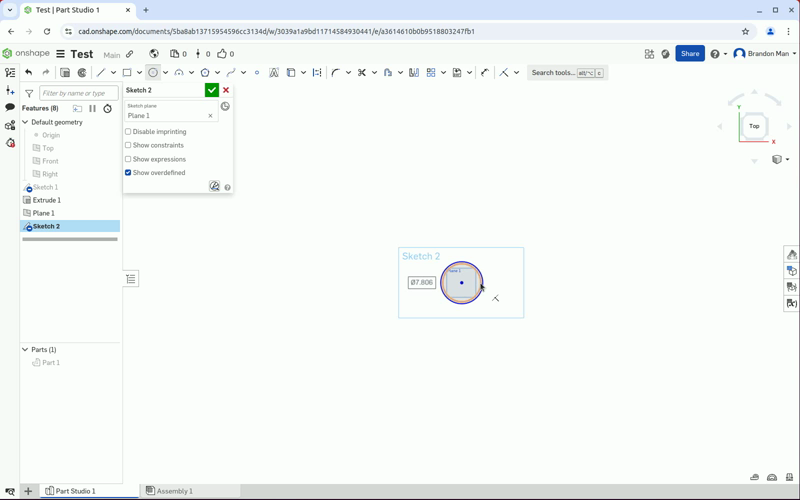
mouse_move(481, 284)
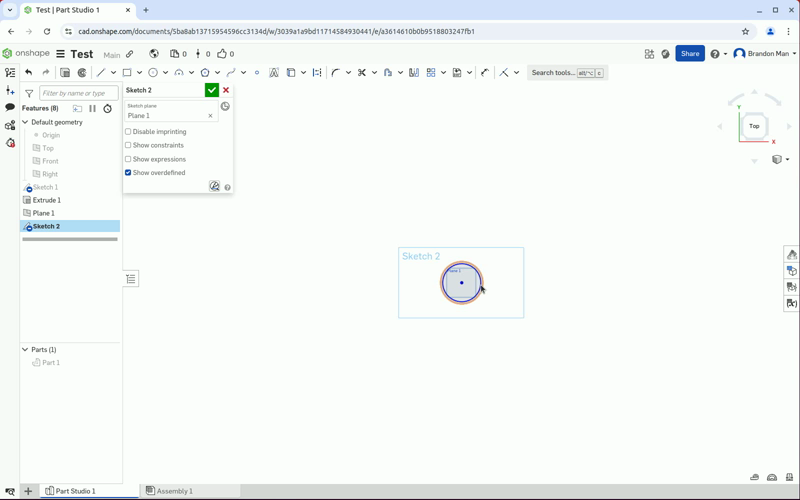
scroll(6)
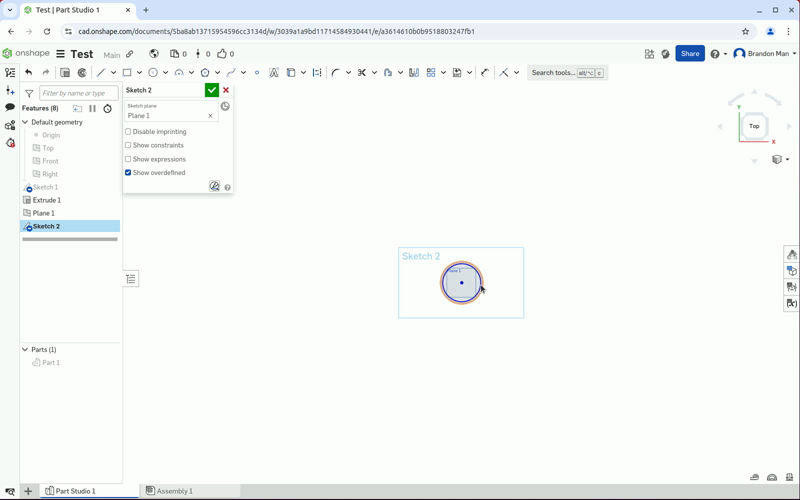
scroll(6)
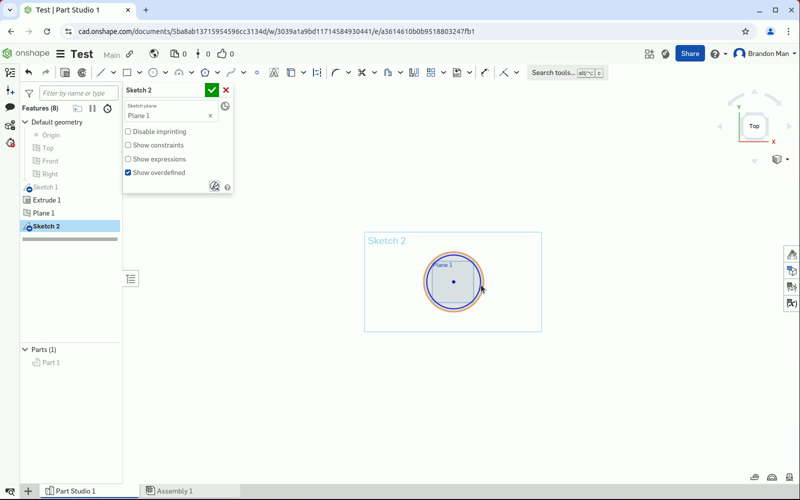
scroll(6)
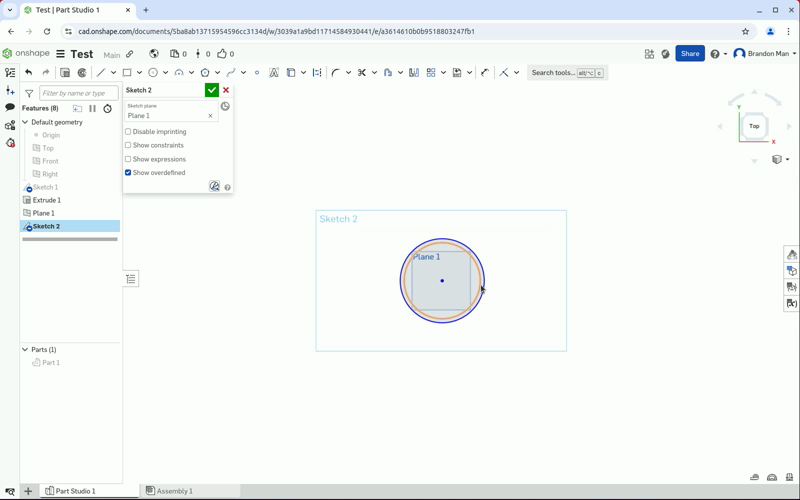
scroll(6)
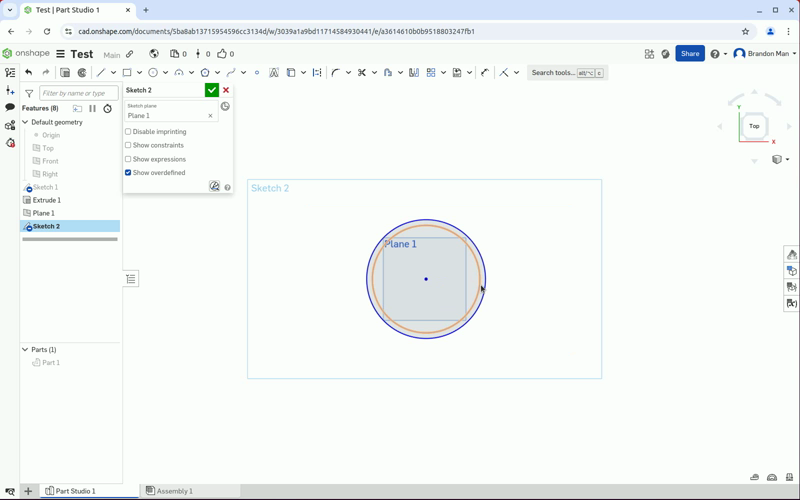
scroll(6)
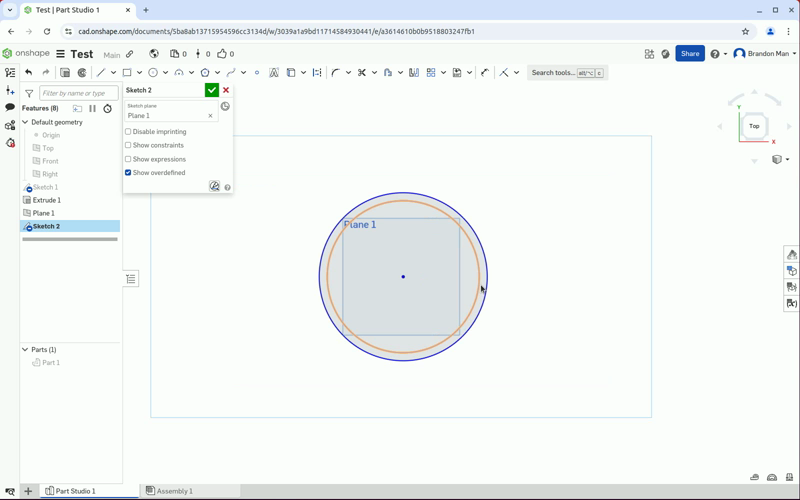
scroll(6)
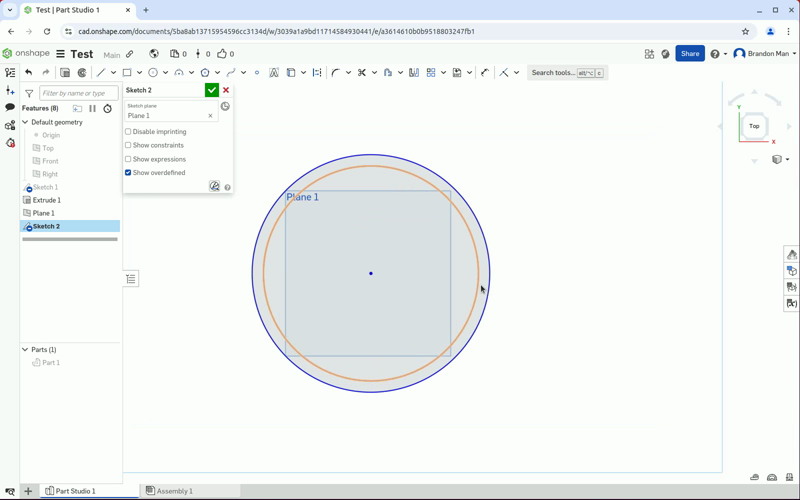
scroll(6)
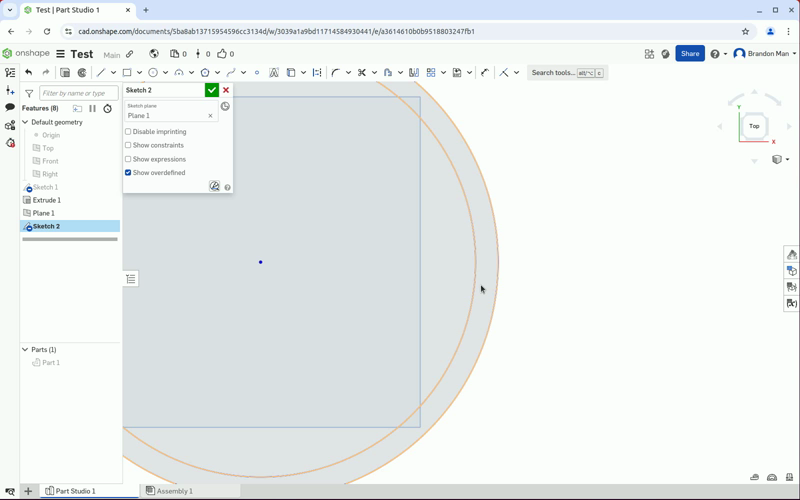
click(481, 284)
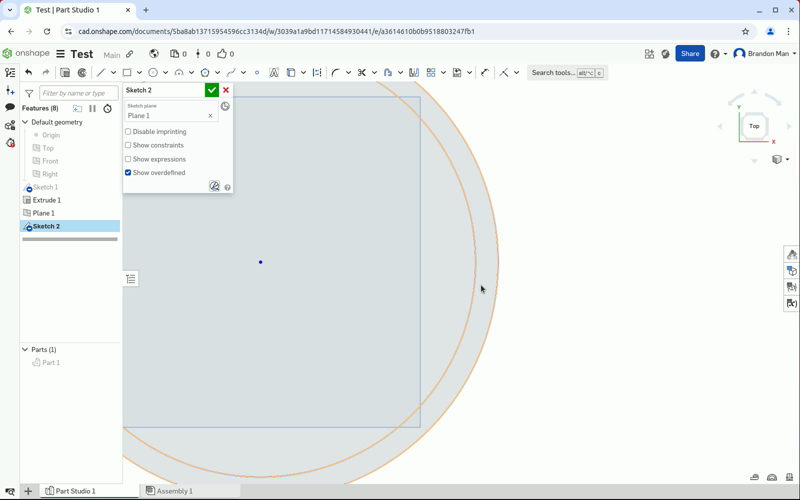
scroll(-6)
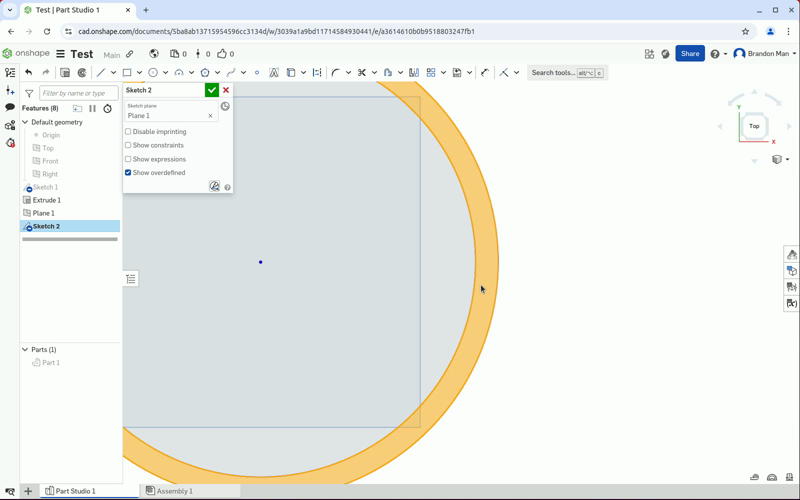
scroll(-6)
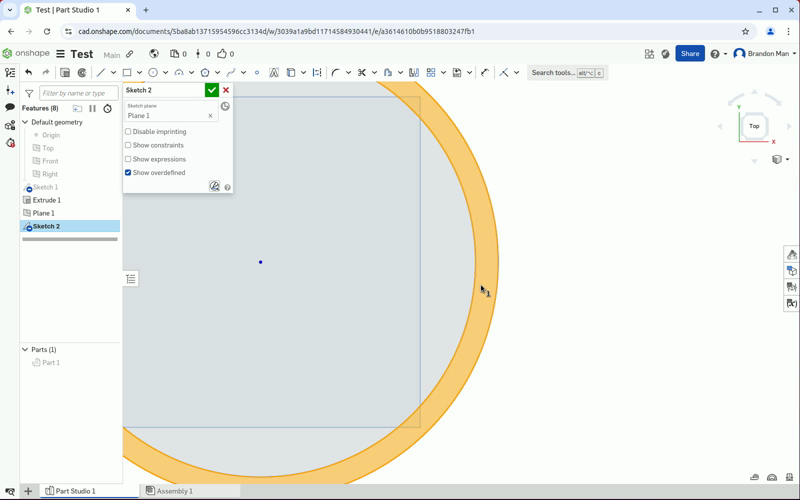
scroll(-6)
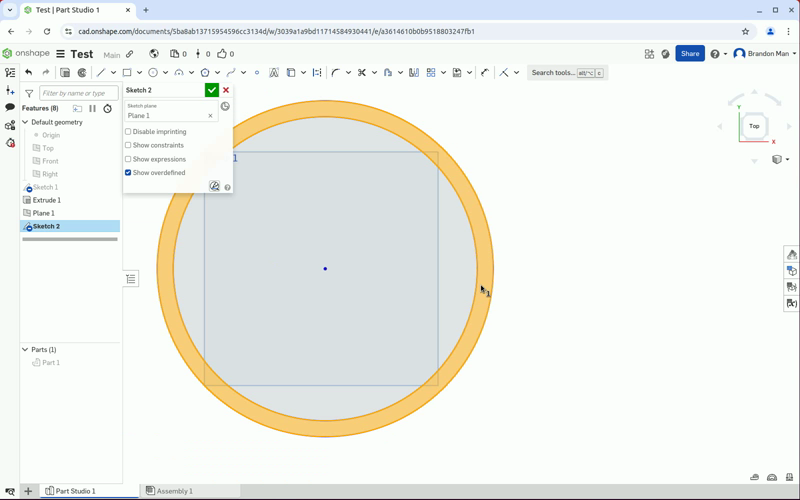
scroll(-6)
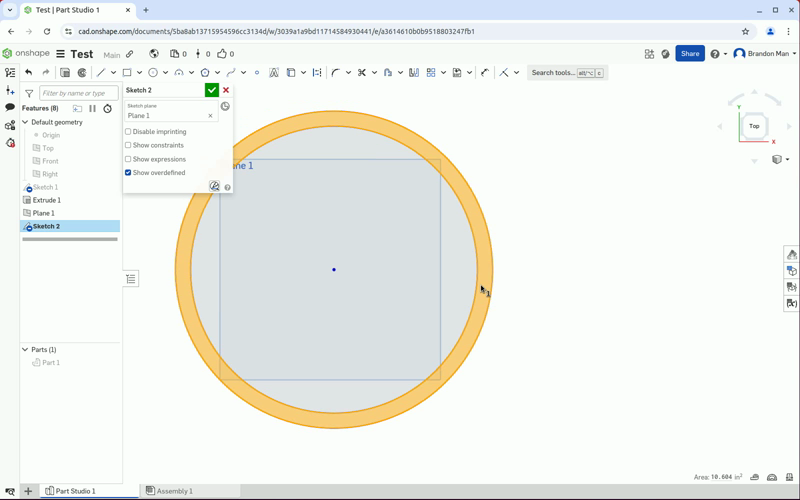
scroll(-6)
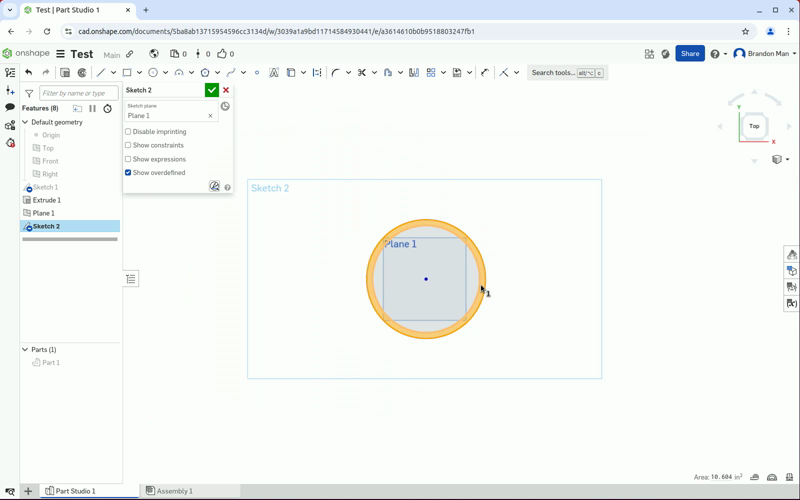
scroll(-6)
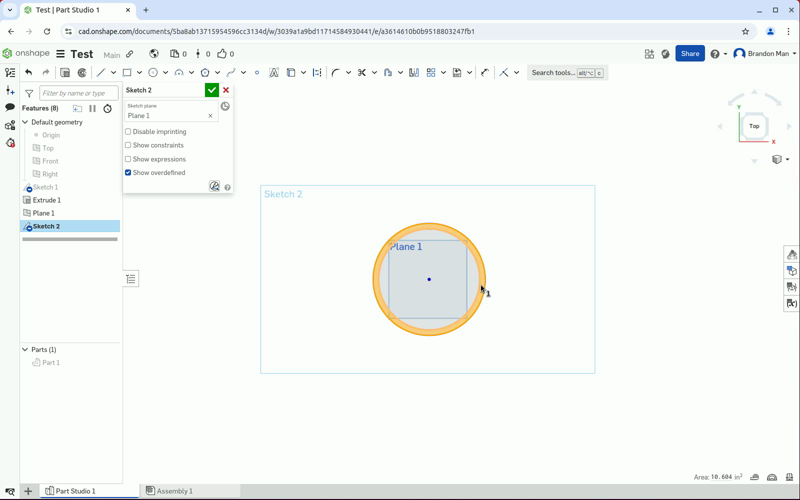
scroll(-6)
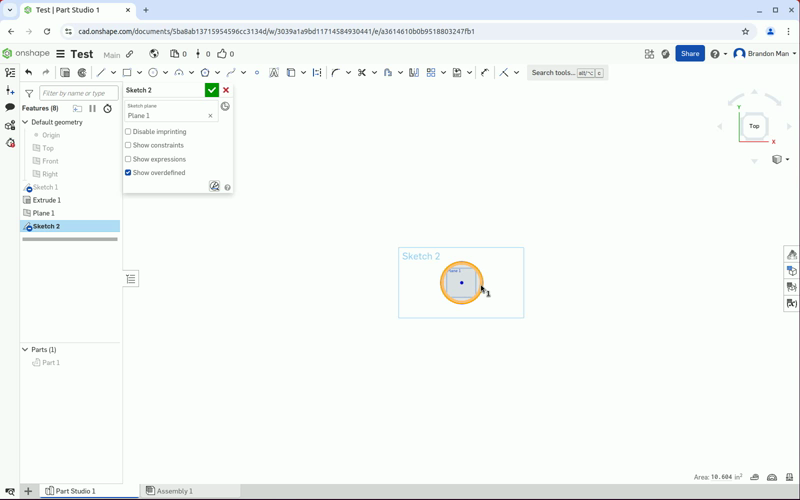
mouse_move(73, 352)
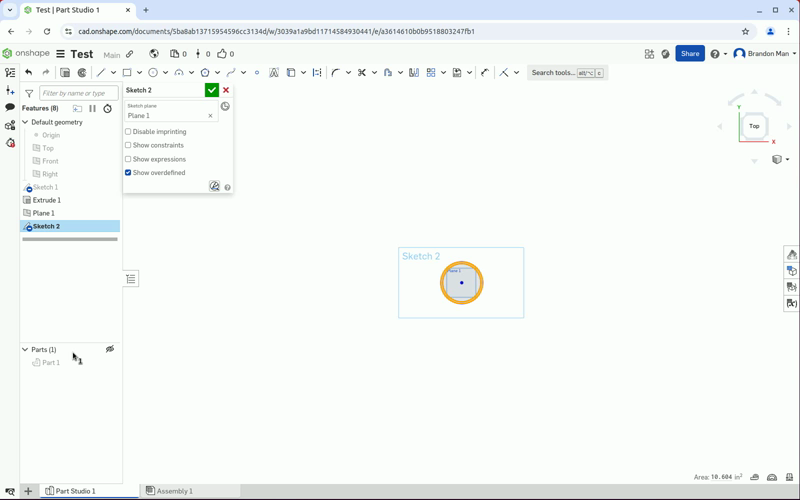
key(shift+y)
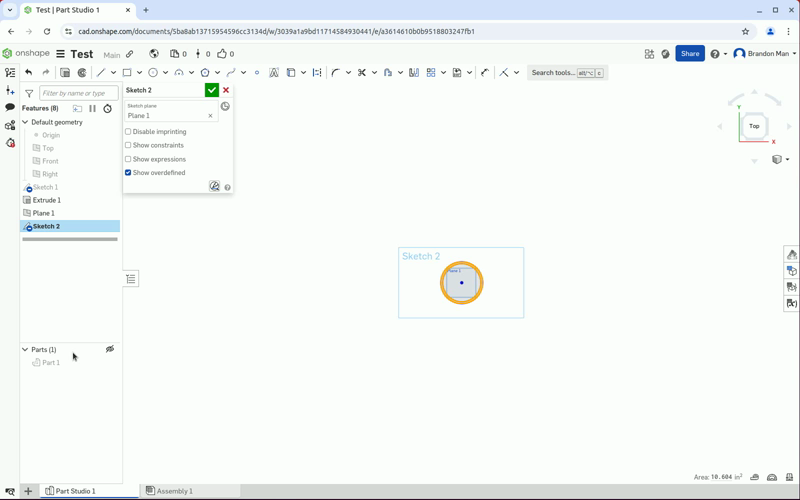
key(shift+e)
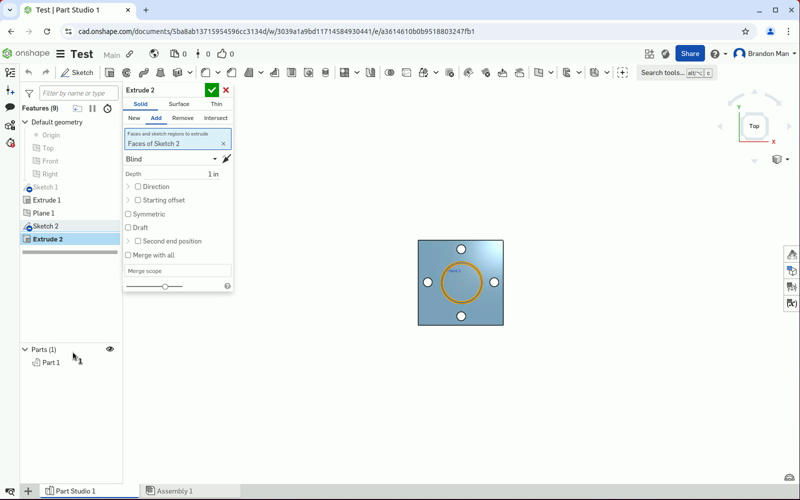
mouse_move(143, 106)
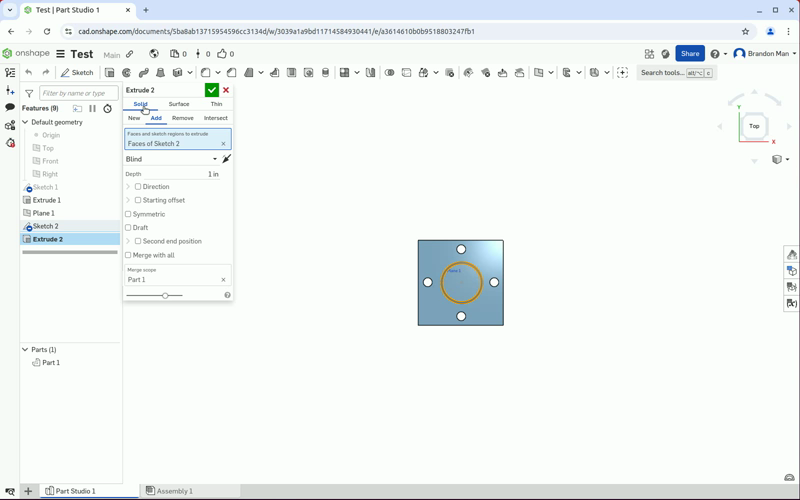
click(143, 106)
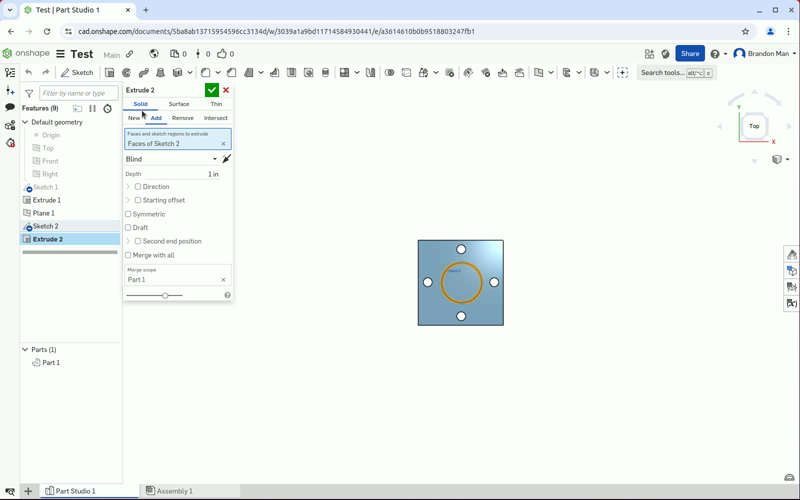
mouse_move(137, 120)
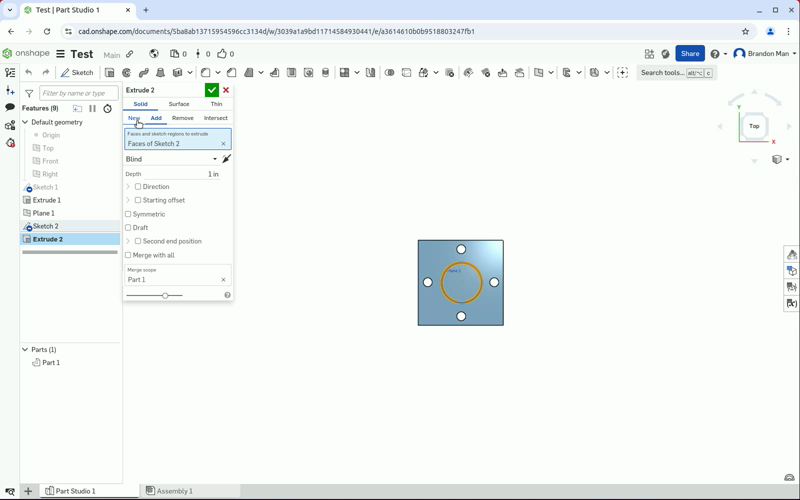
click(137, 120)
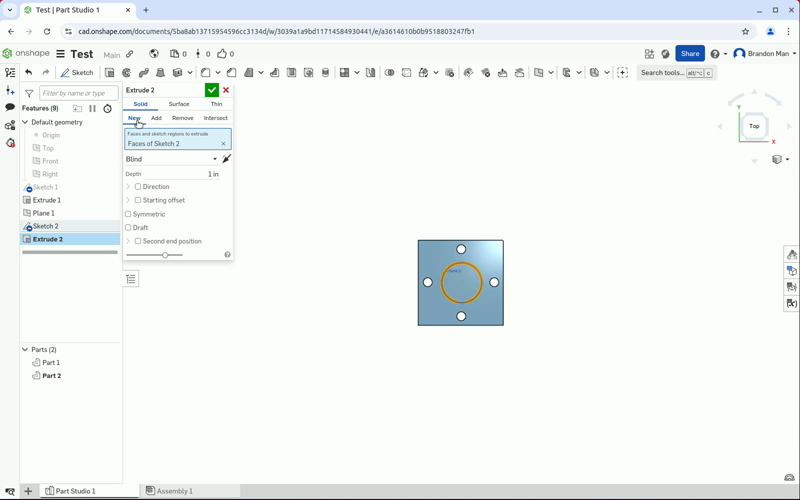
key(tab, 4)
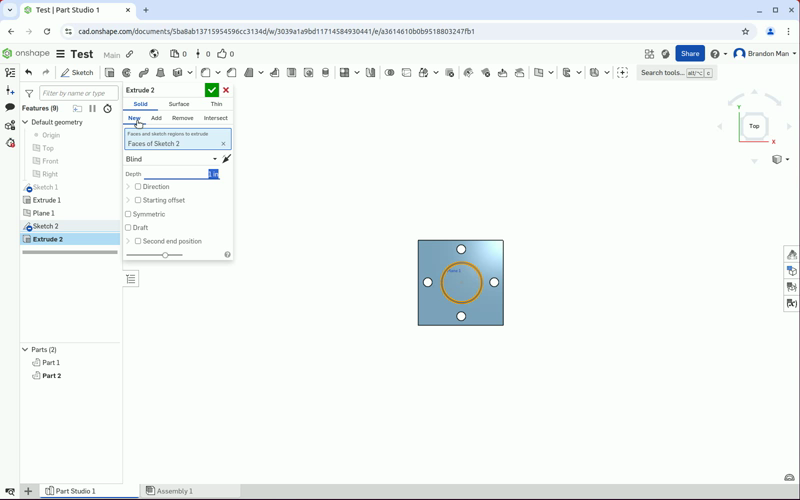
text(22.145)
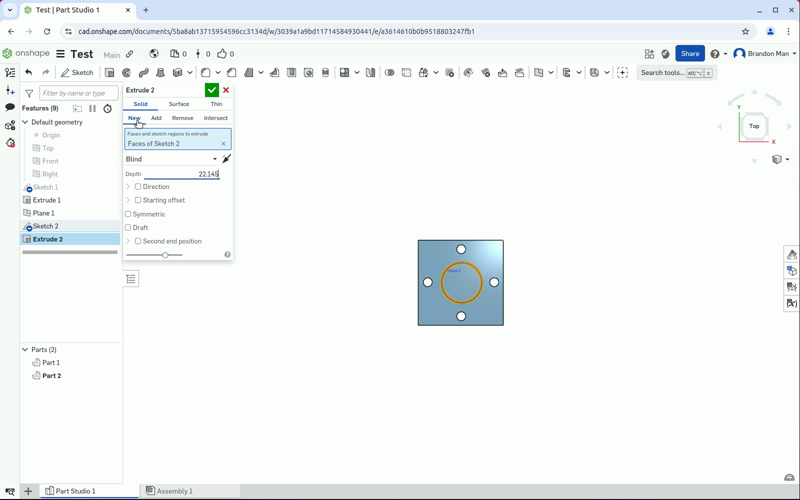
key(enter)
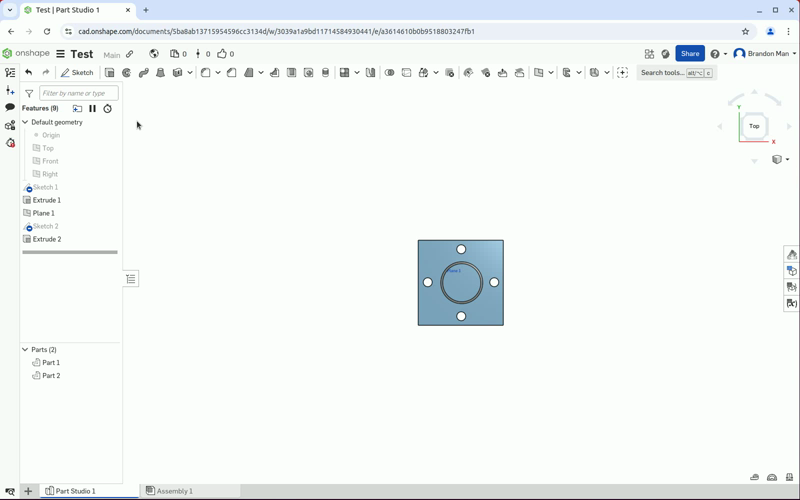
key(shift+h)
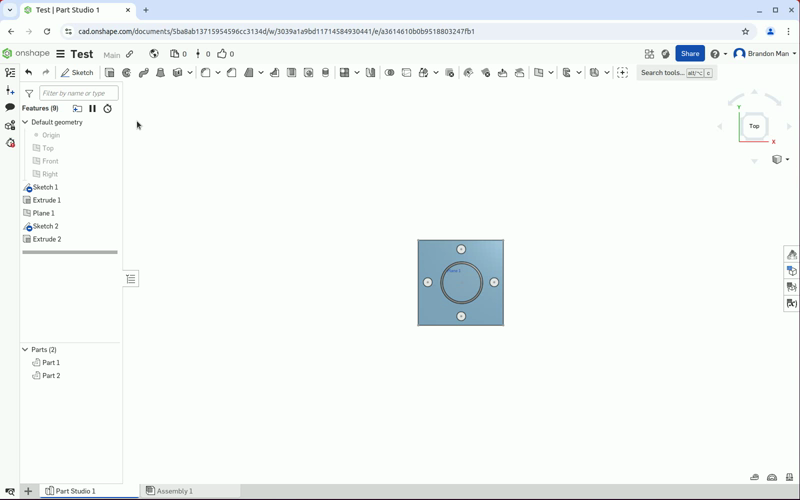
key(shift+h)
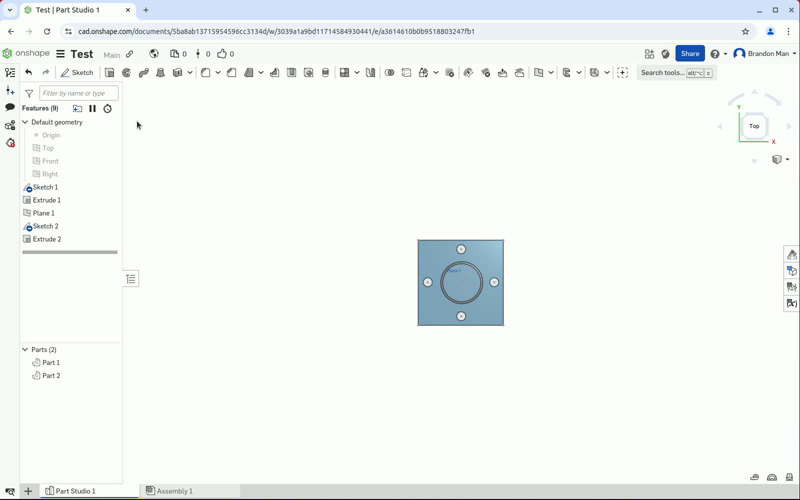
key(shift+7)
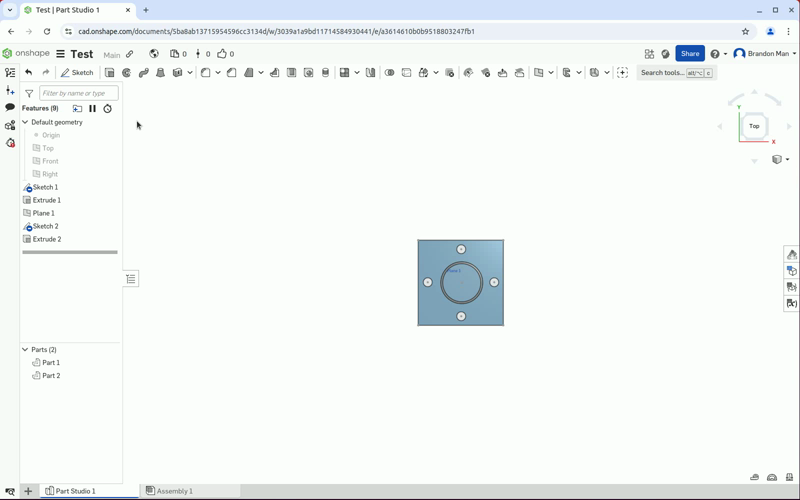
key(up, 3)
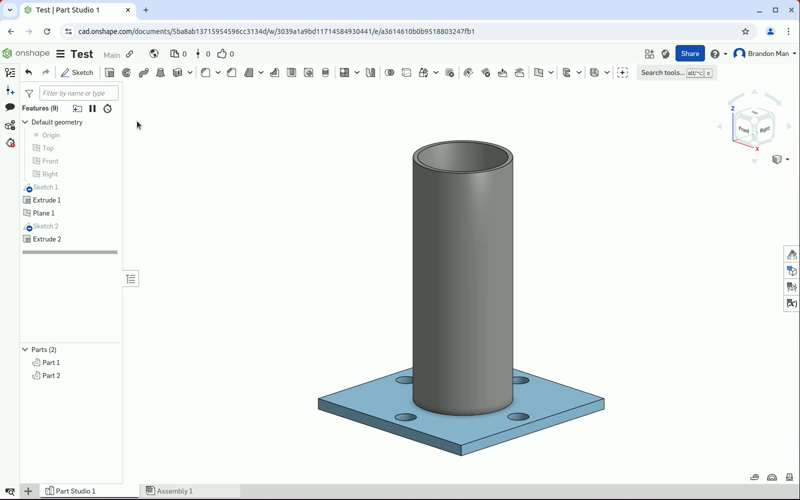
key(left, 3)
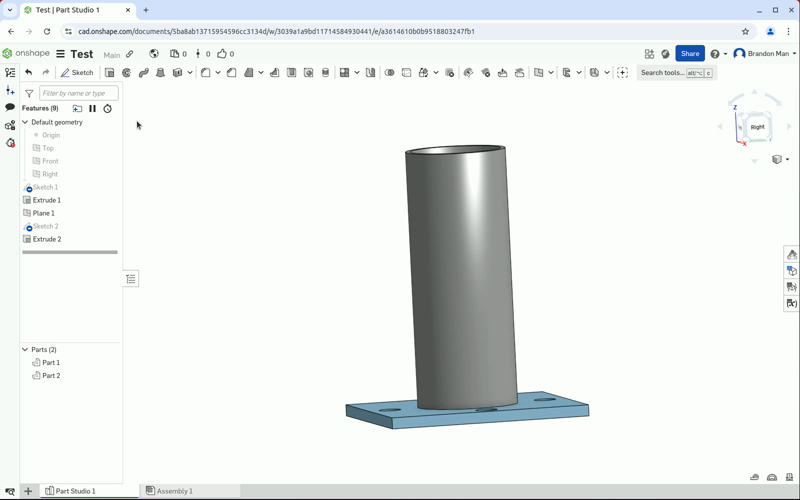
key(right, 3)
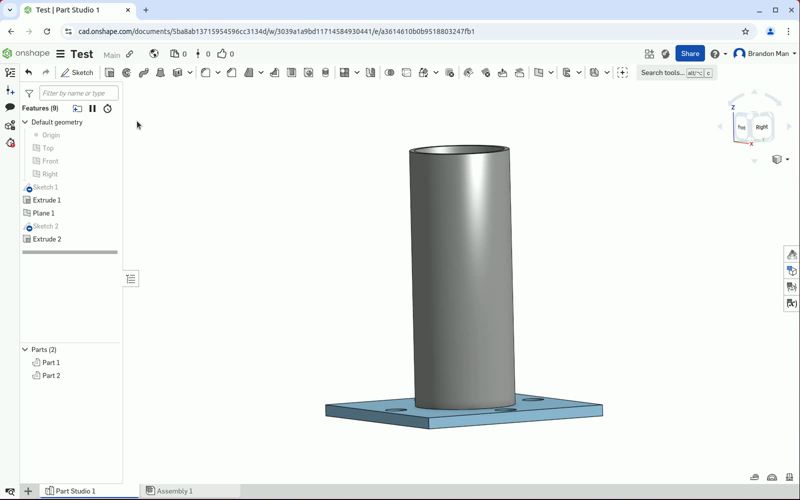
key(down, 3)
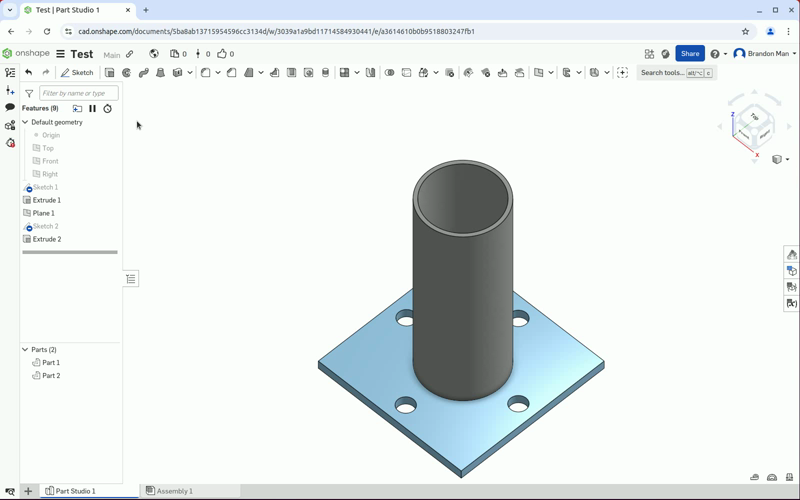
mouse_move(73, 189)
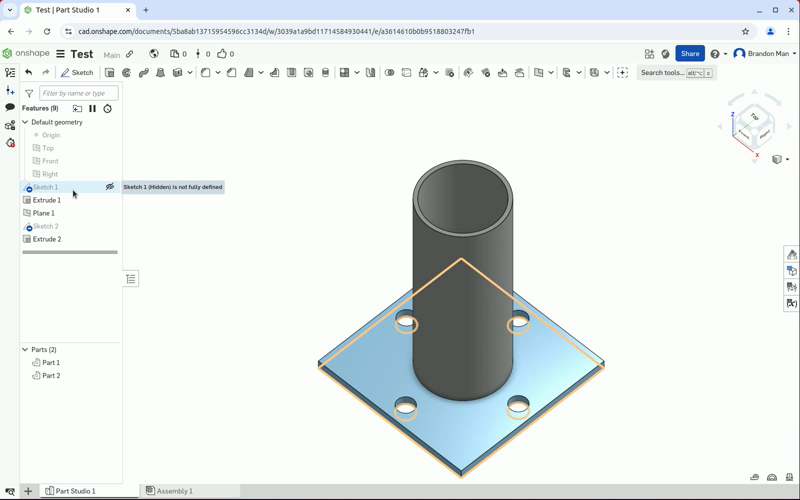
click(73, 189)